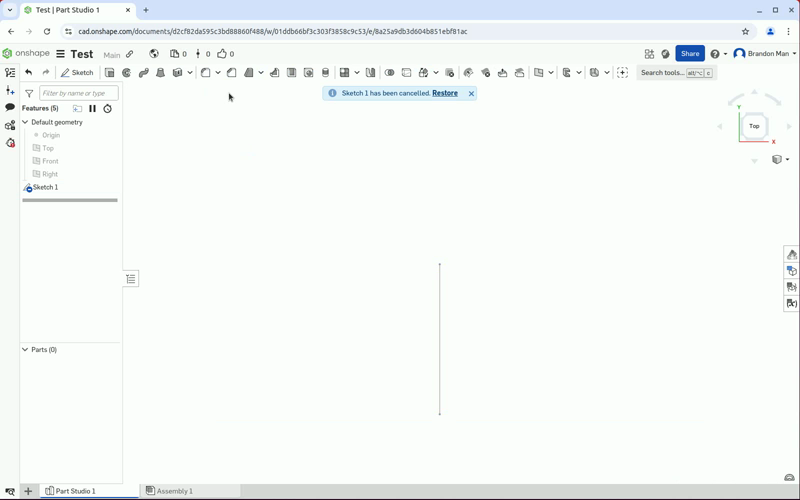
key(shift+h)
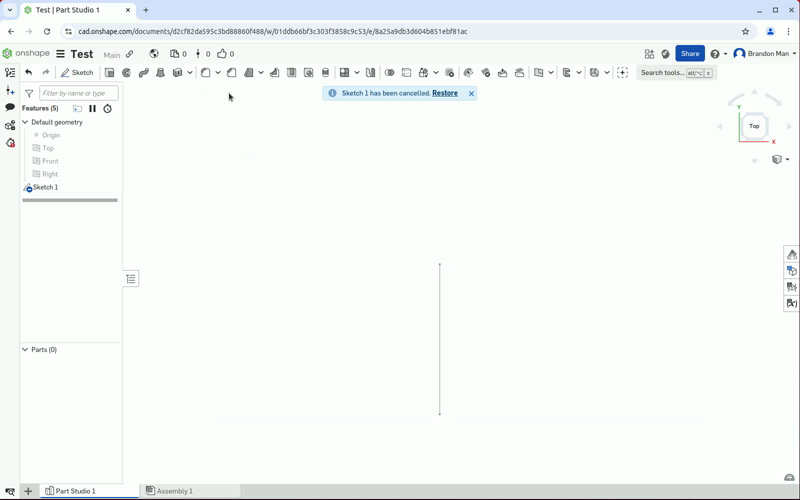
key(shift+s)
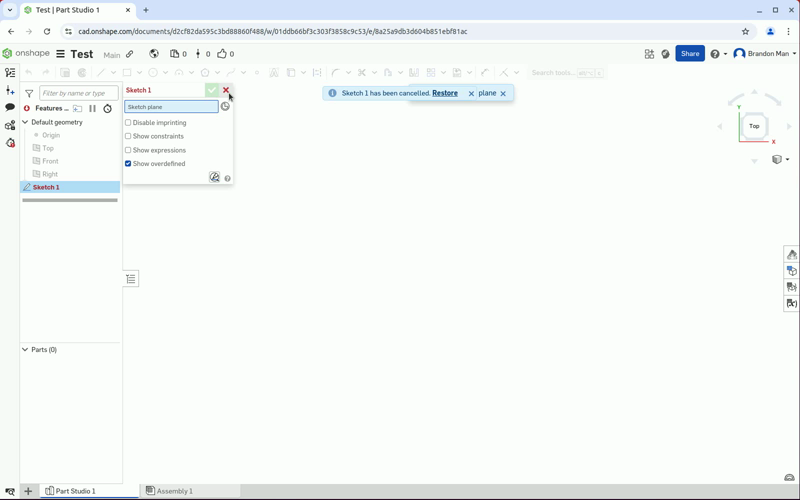
mouse_move(73, 150)
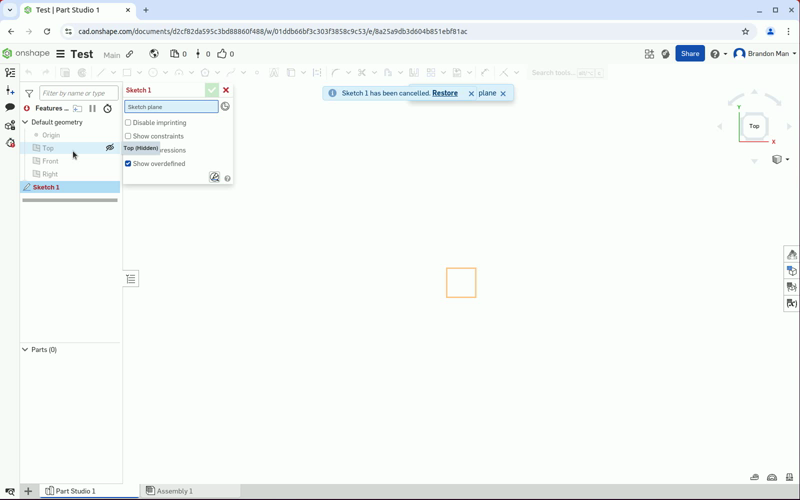
click(73, 150)
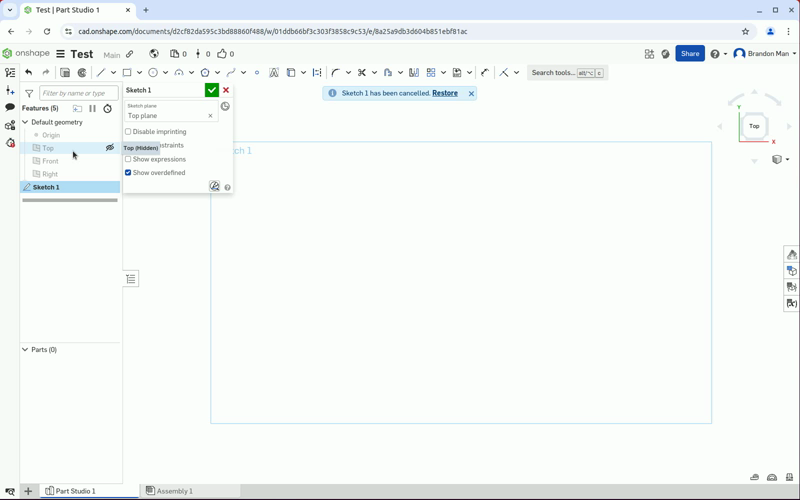
mouse_move(73, 352)
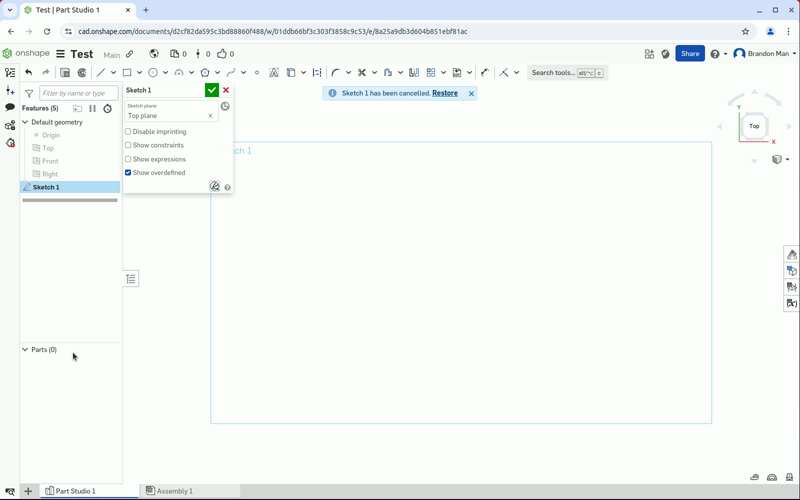
key(y)
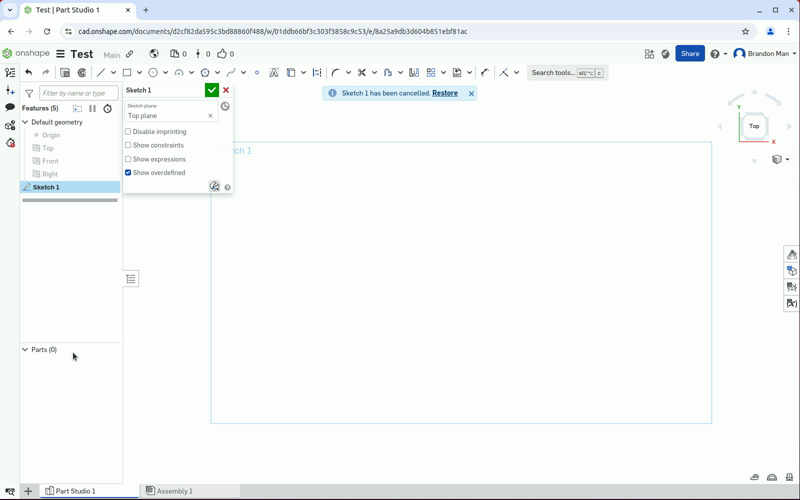
key(l)
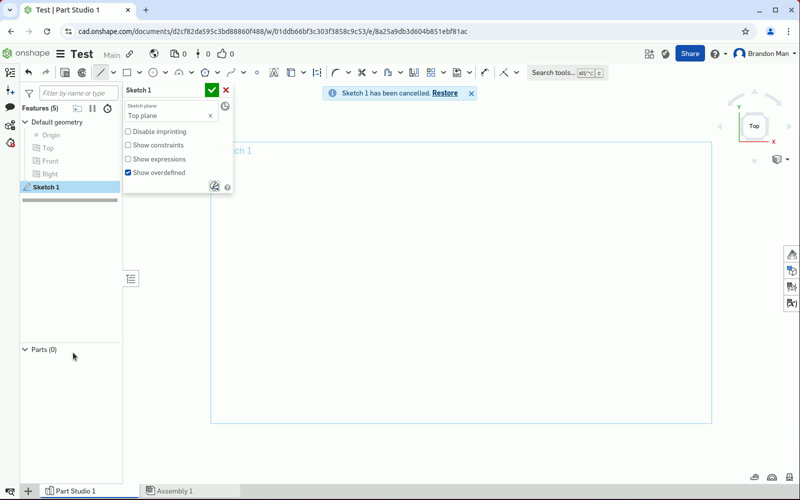
key_down(shift)
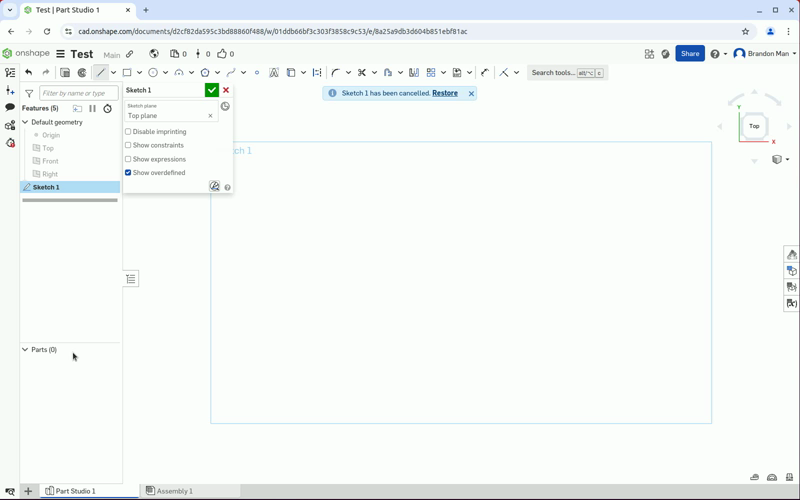
mouse_move(460, 282)
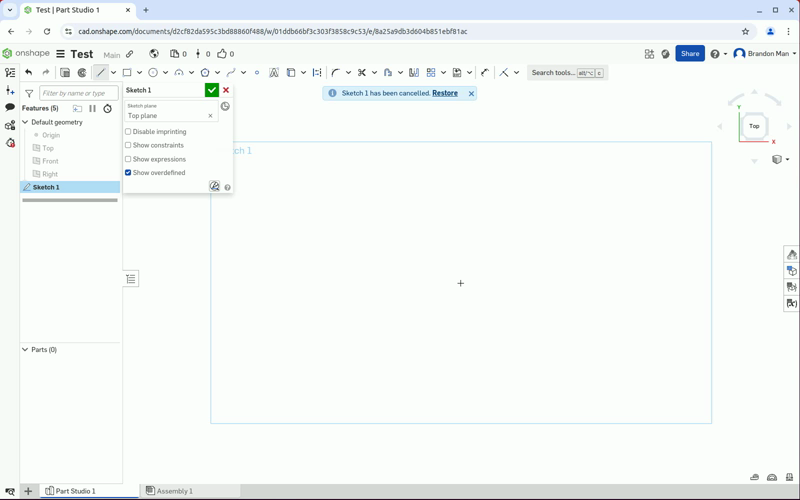
click(460, 282)
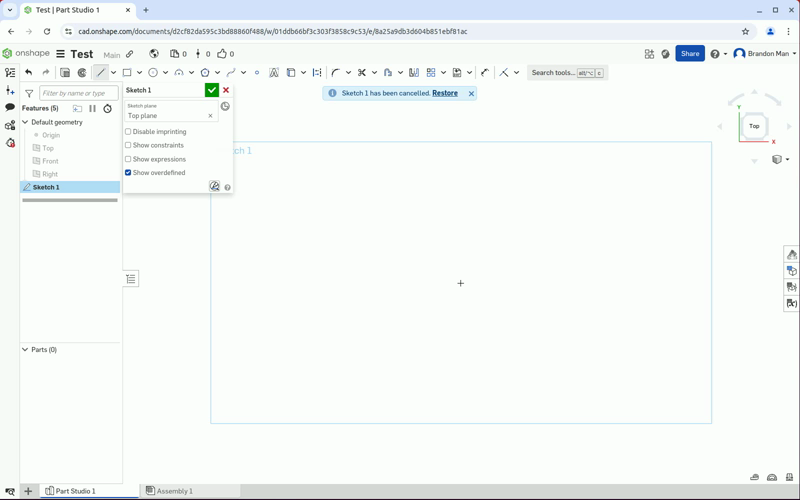
key_up(shift)
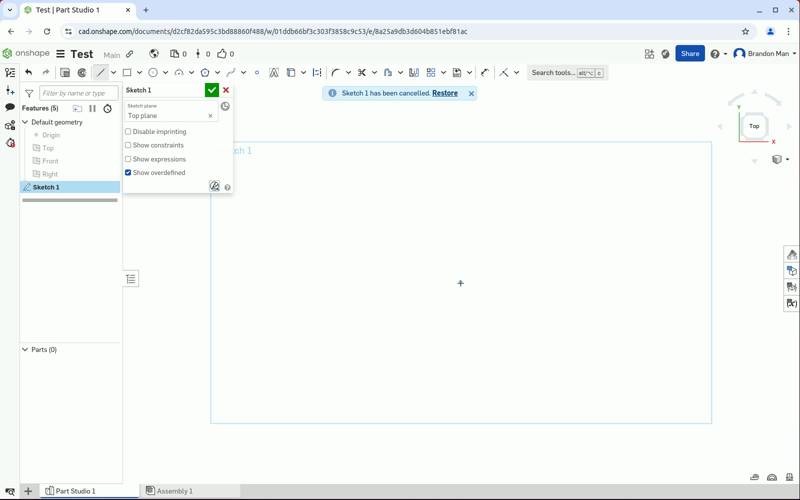
key_down(shift)
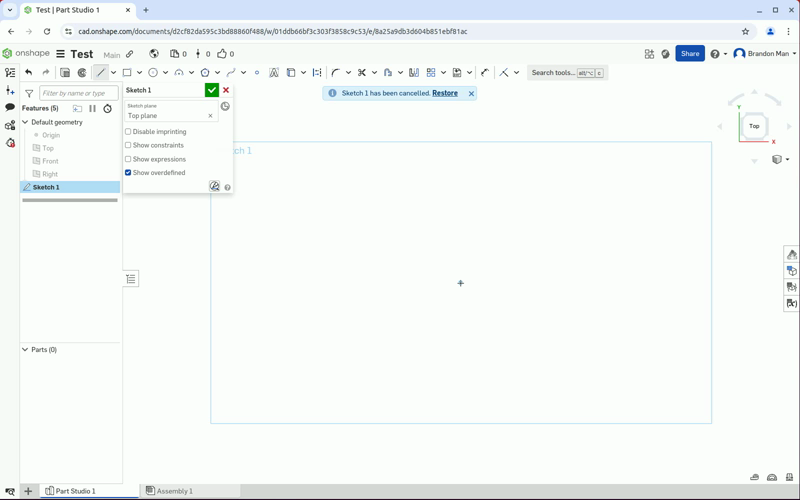
mouse_move(573, 282)
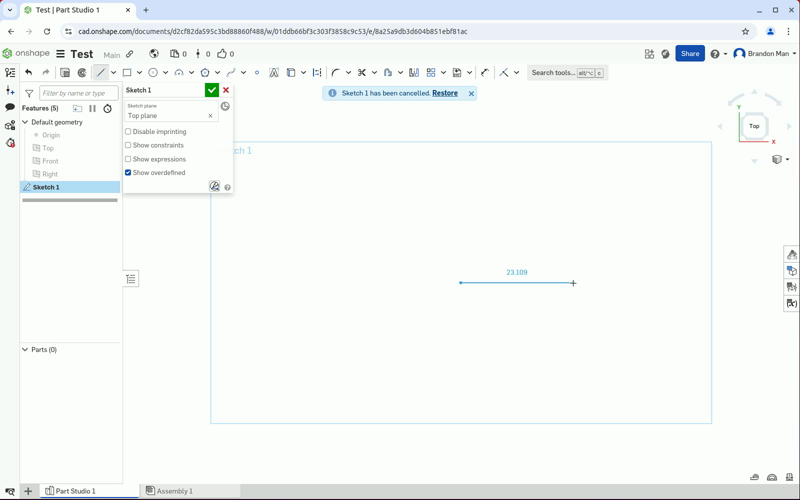
click(573, 282)
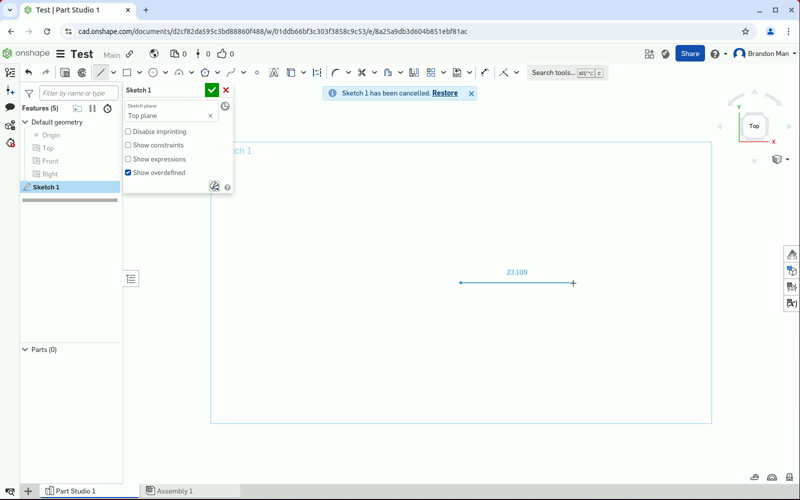
key_up(shift)
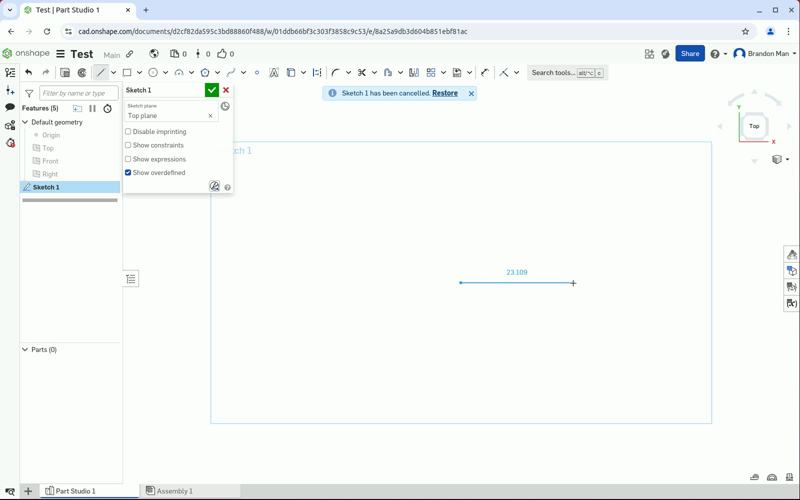
key_down(shift)
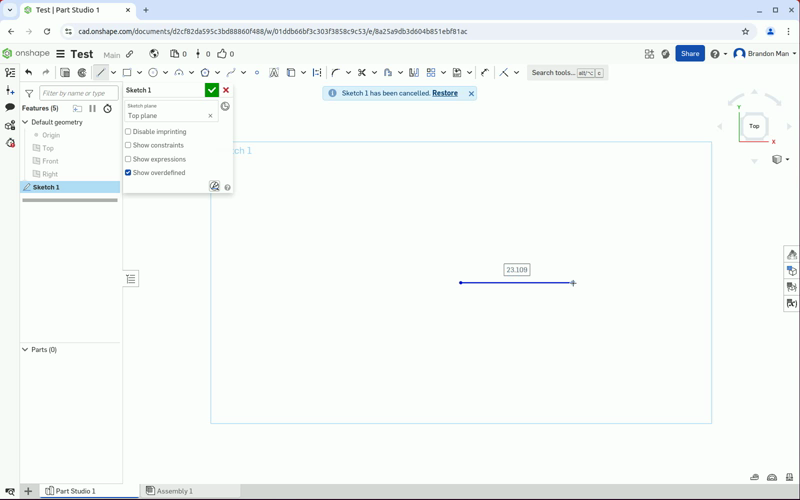
mouse_move(573, 184)
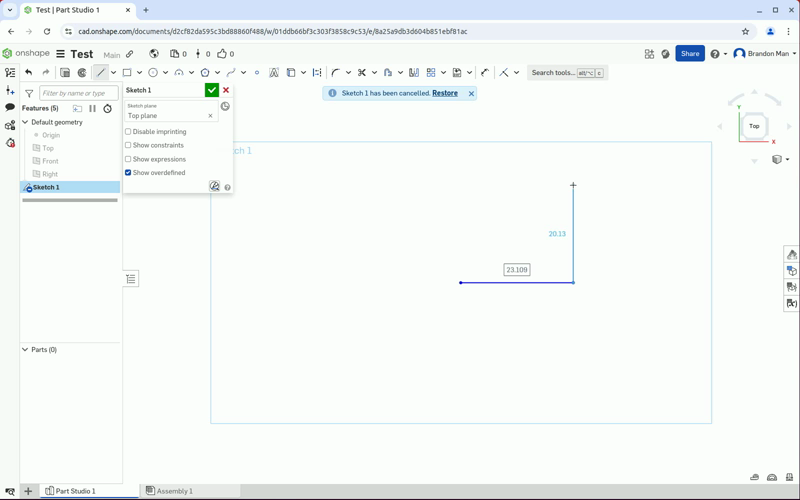
click(573, 184)
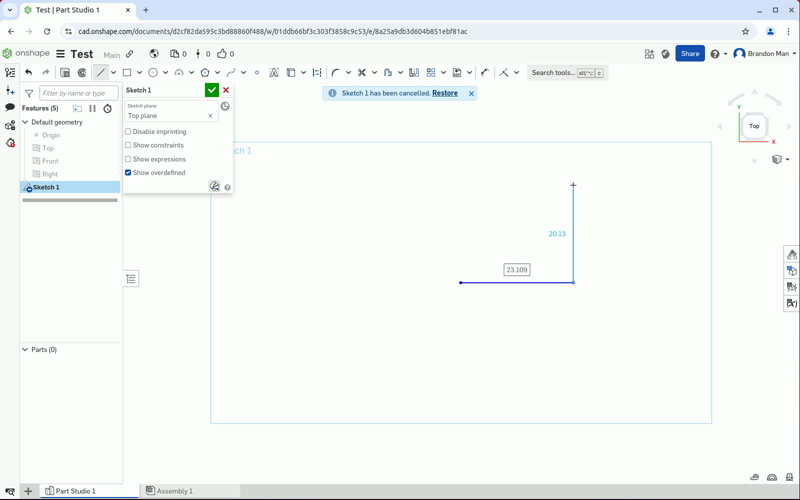
key_up(shift)
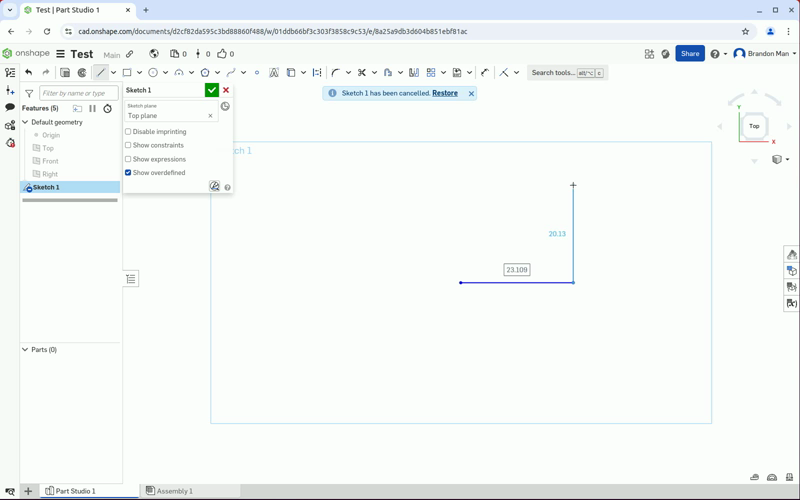
key_down(shift)
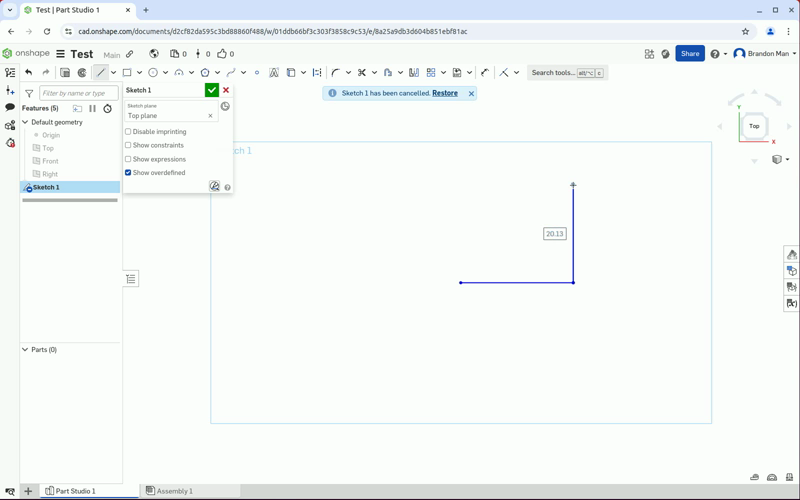
mouse_move(460, 184)
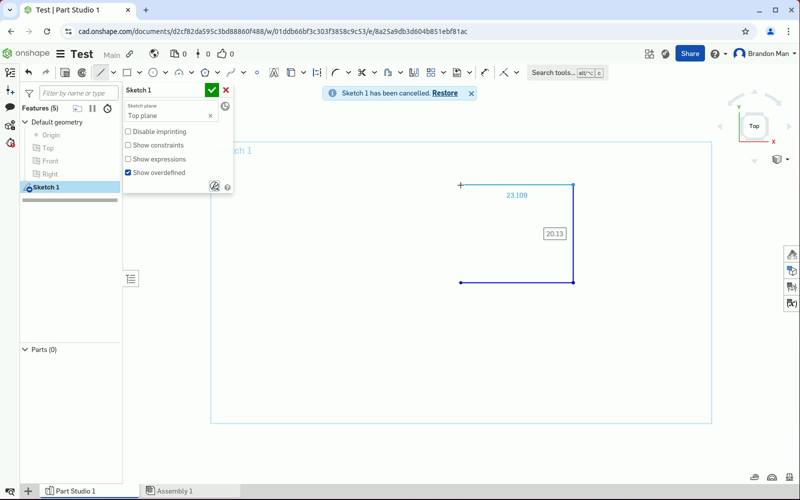
click(460, 184)
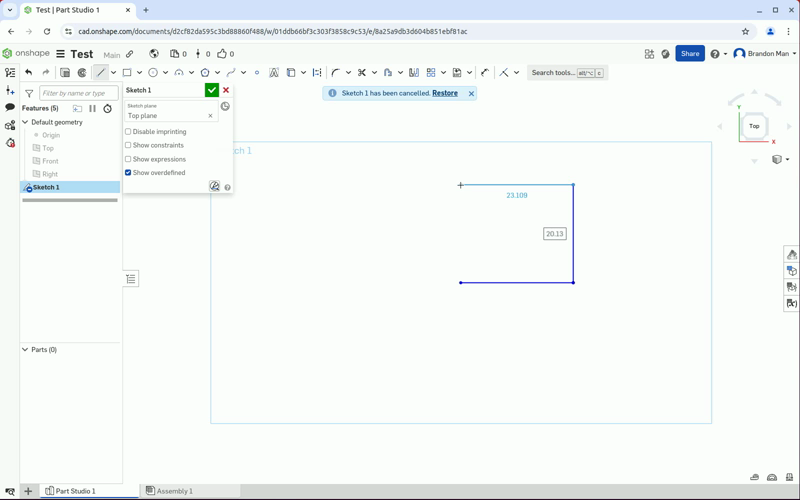
key_up(shift)
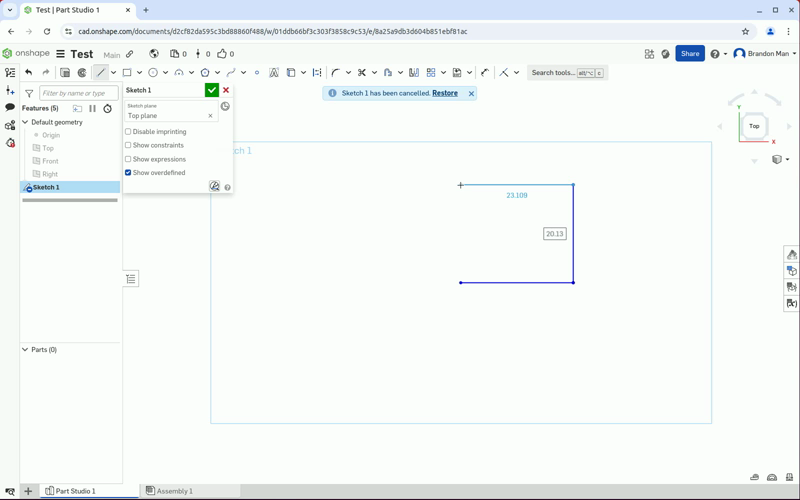
key_down(shift)
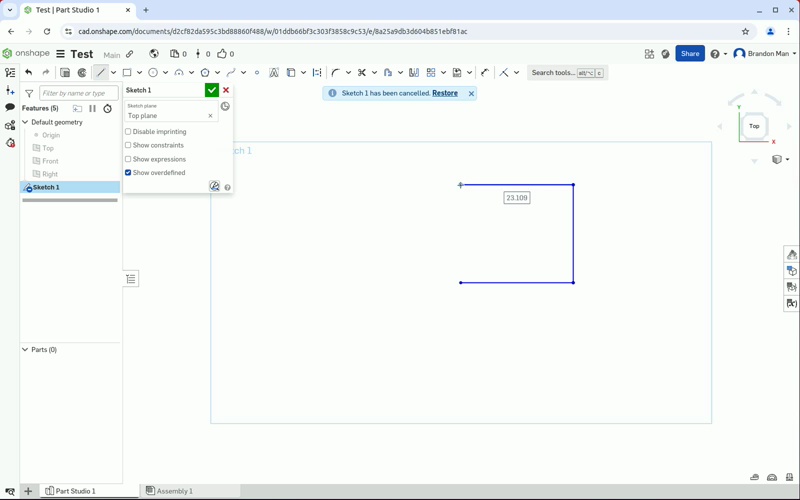
mouse_move(460, 282)
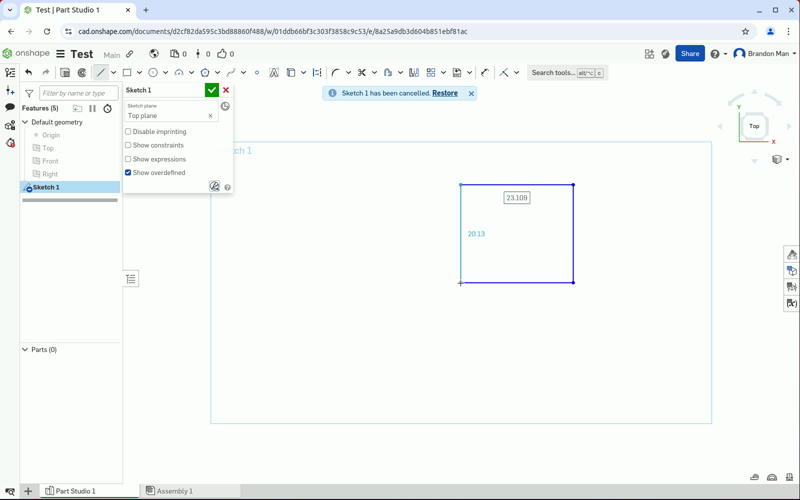
key_up(shift)
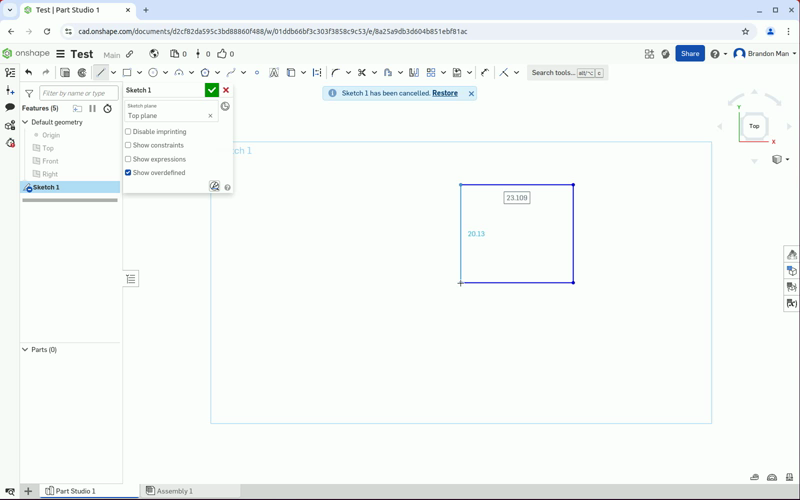
click(460, 282)
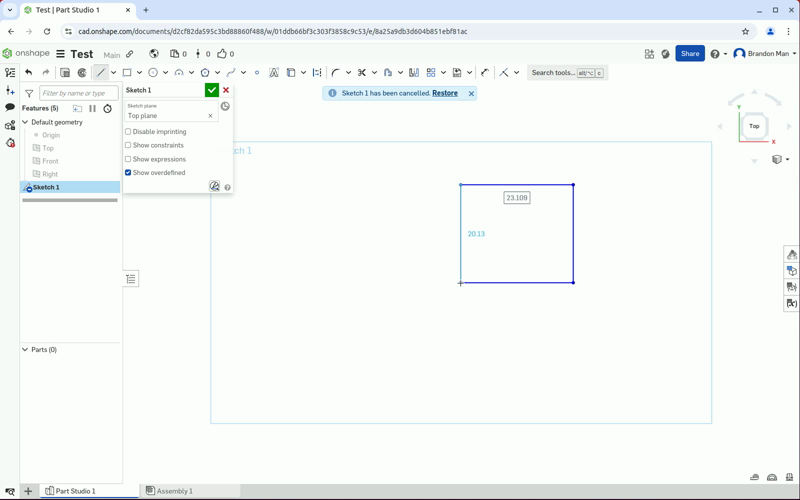
key(esc)
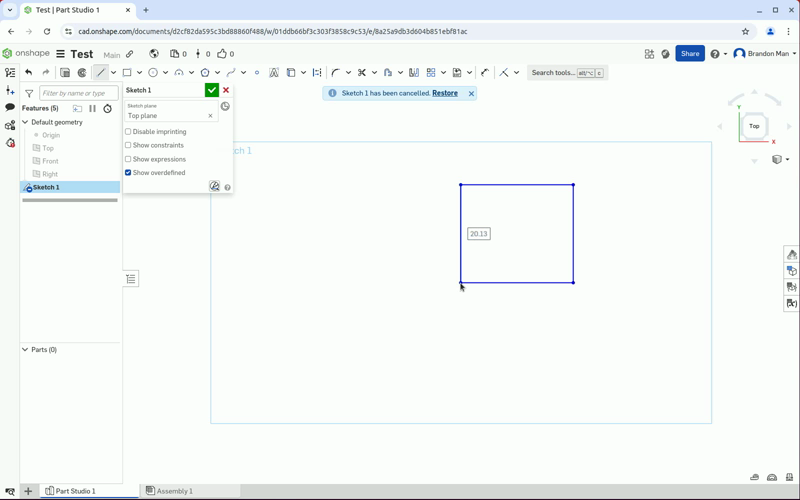
mouse_move(527, 205)
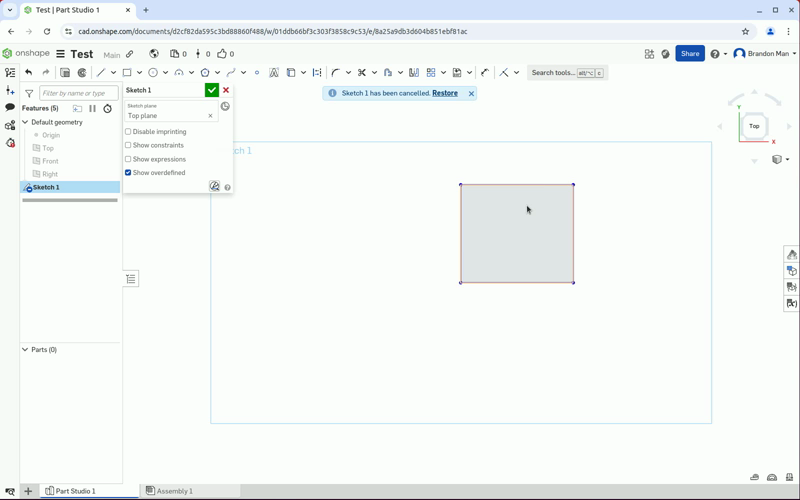
click(527, 205)
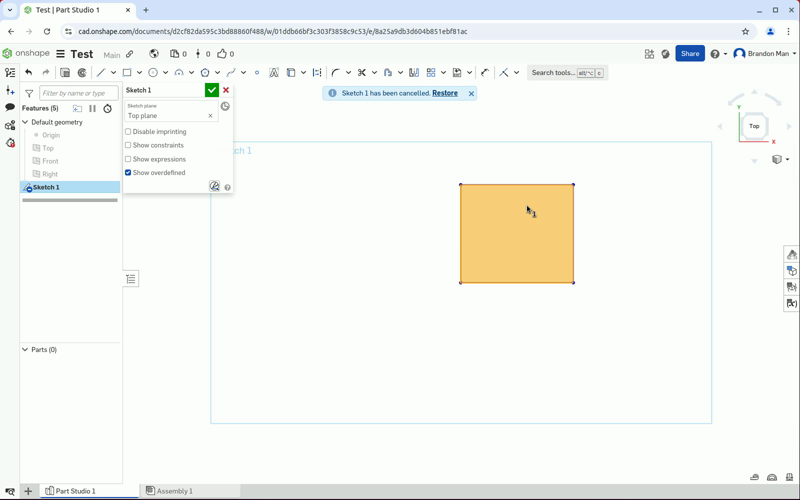
mouse_move(73, 352)
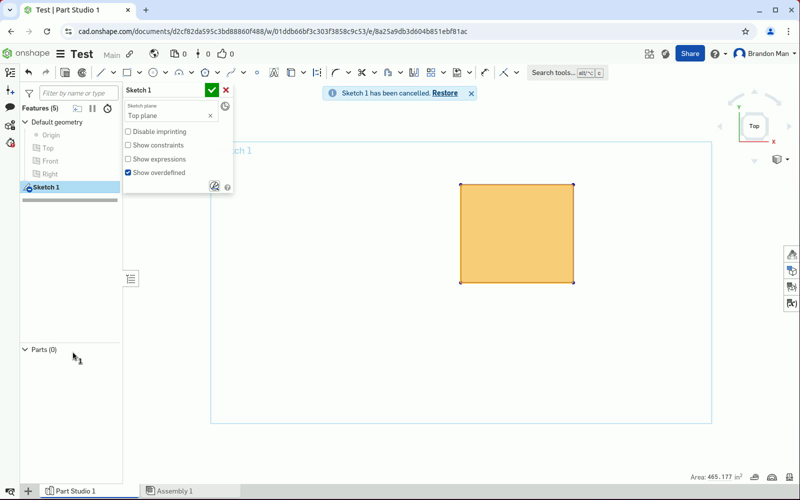
key(shift+y)
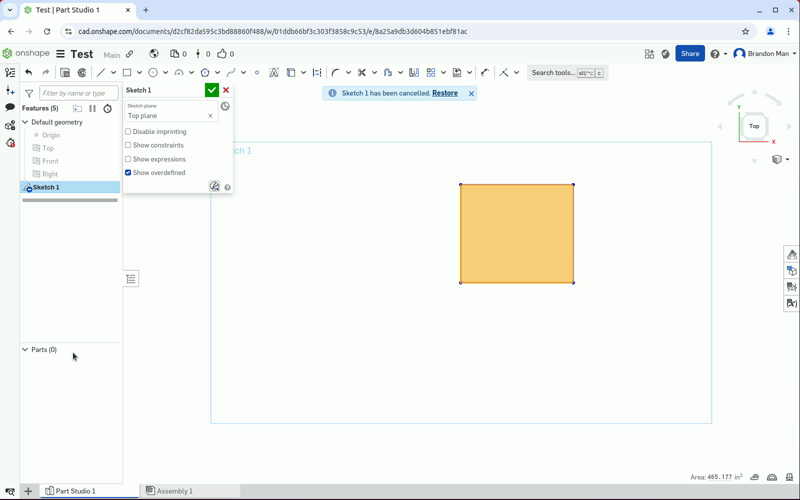
key(shift+e)
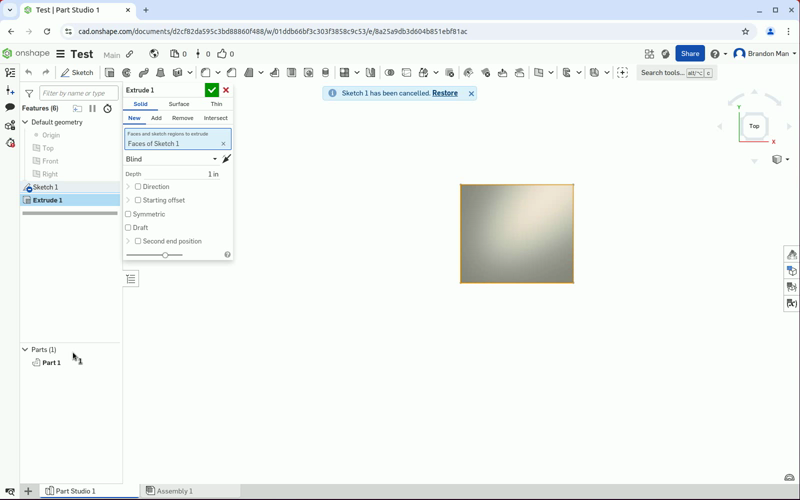
mouse_move(143, 106)
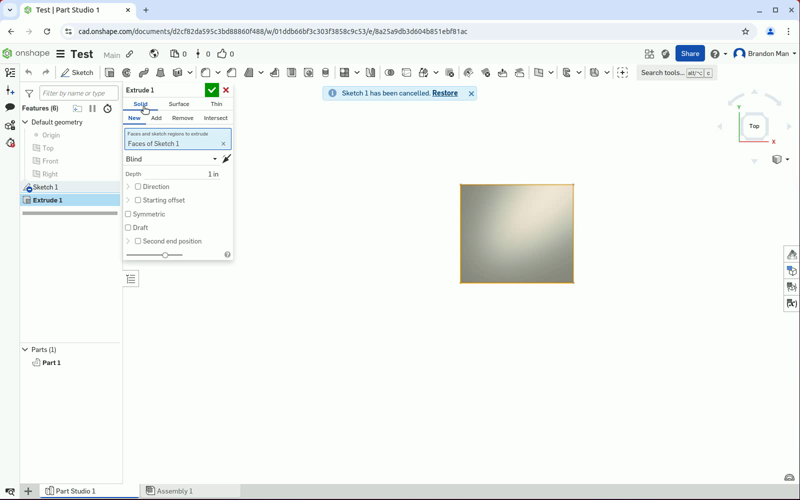
click(143, 106)
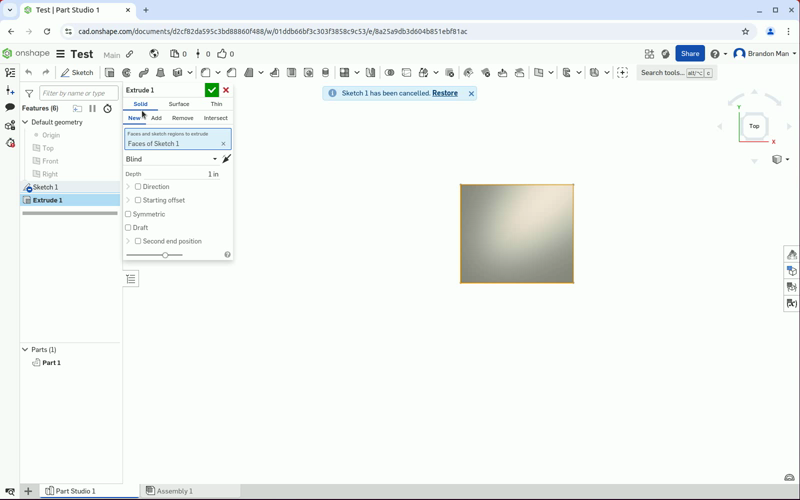
mouse_move(137, 120)
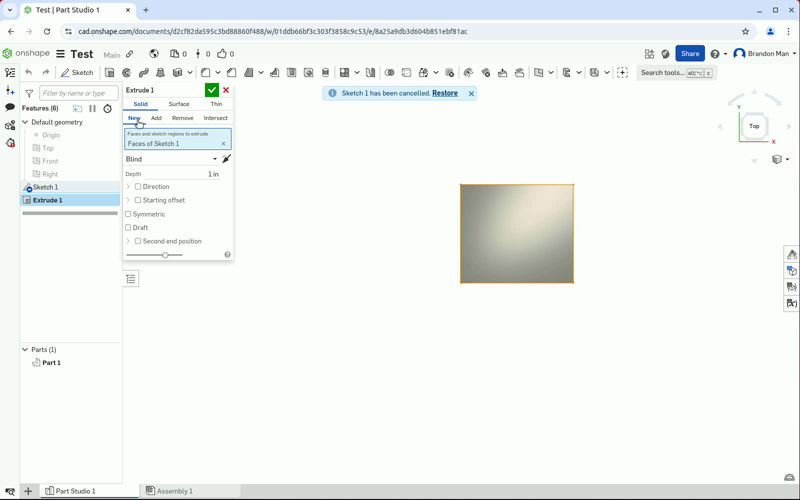
click(137, 120)
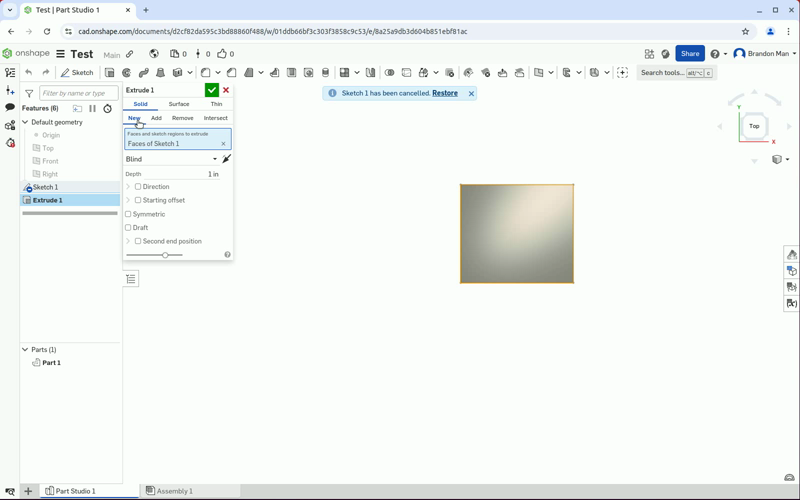
key(tab, 4)
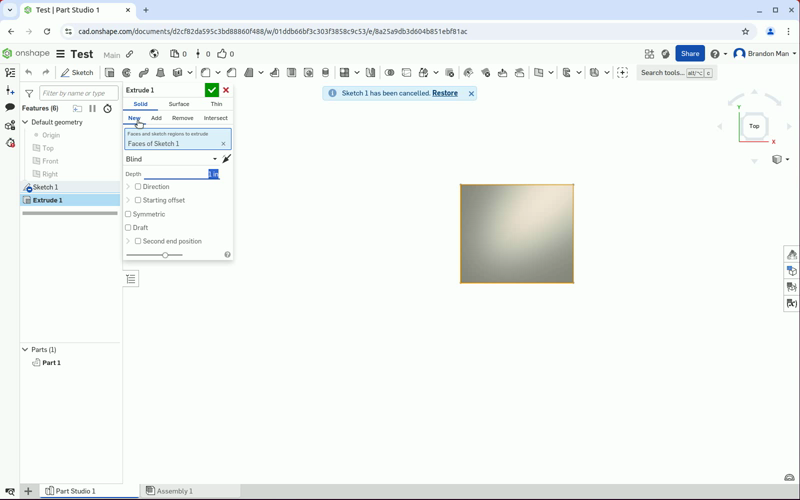
text(0.722)
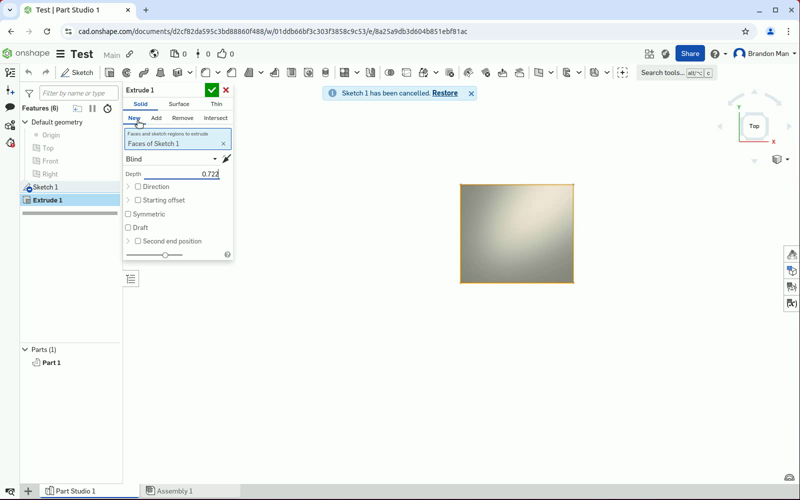
key(enter)
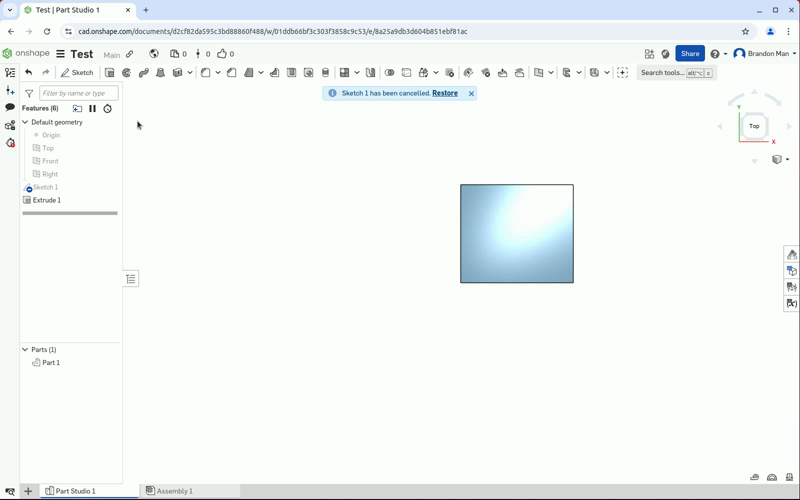
key(shift+h)
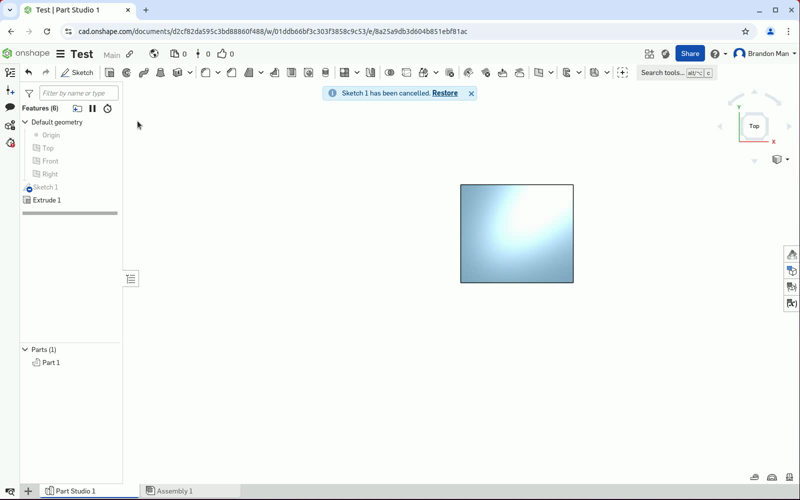
key(shift+h)
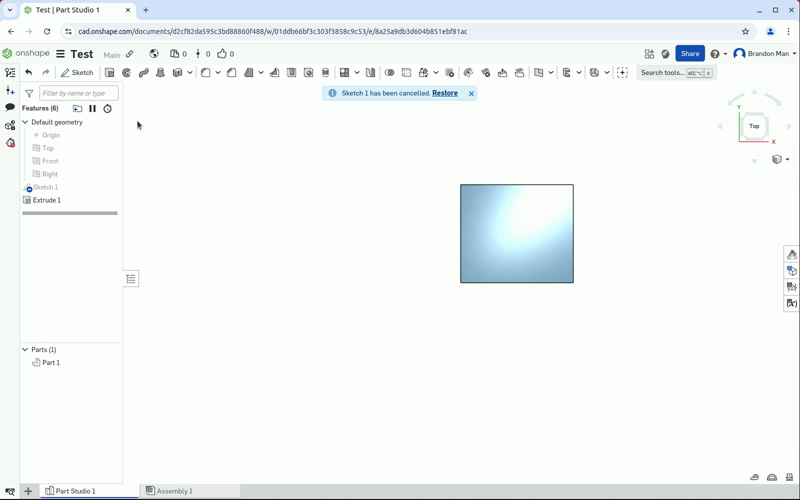
mouse_move(73, 189)
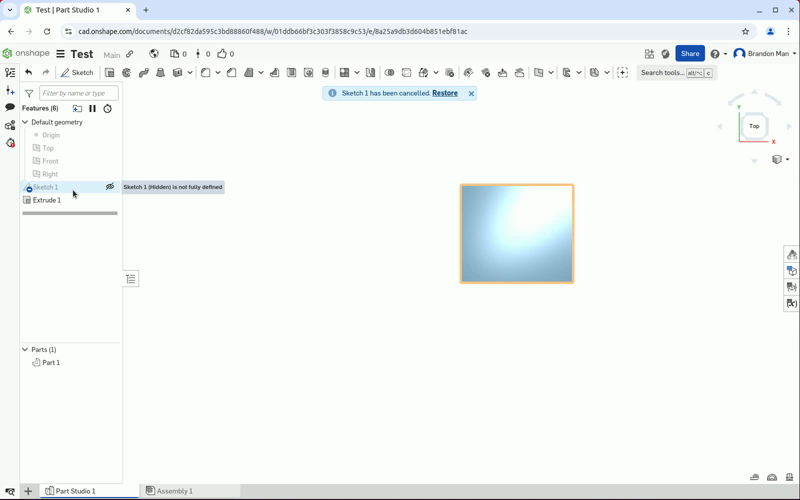
click(73, 189)
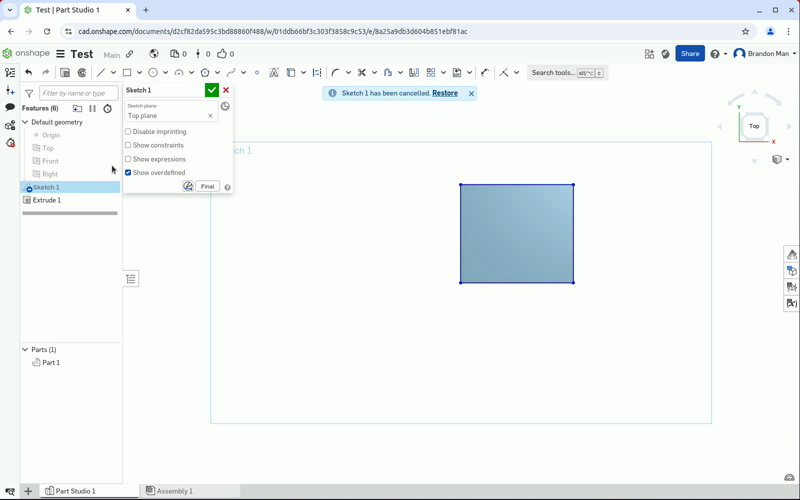
mouse_move(229, 92)
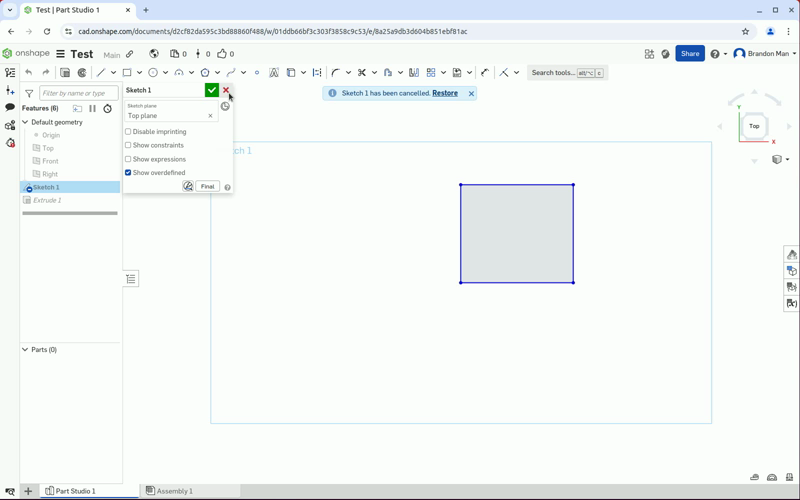
click(229, 92)
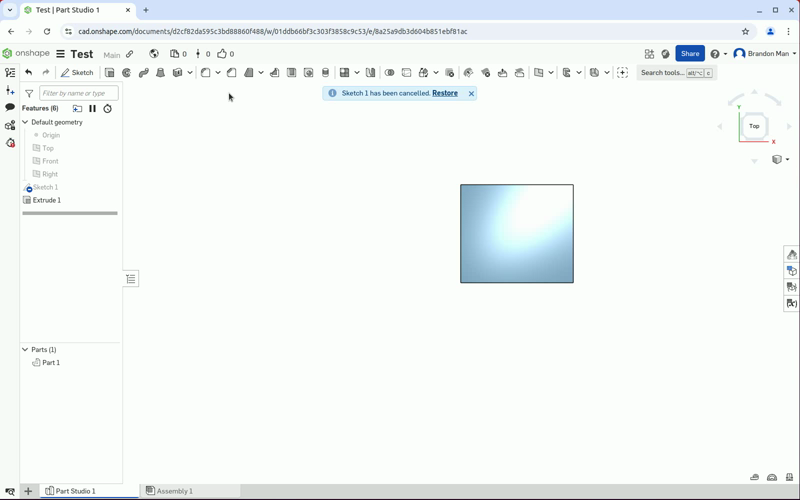
mouse_move(541, 75)
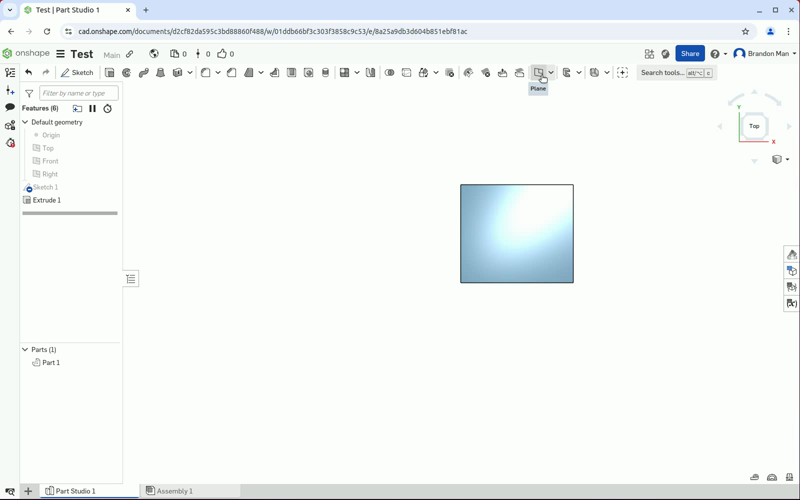
click(541, 75)
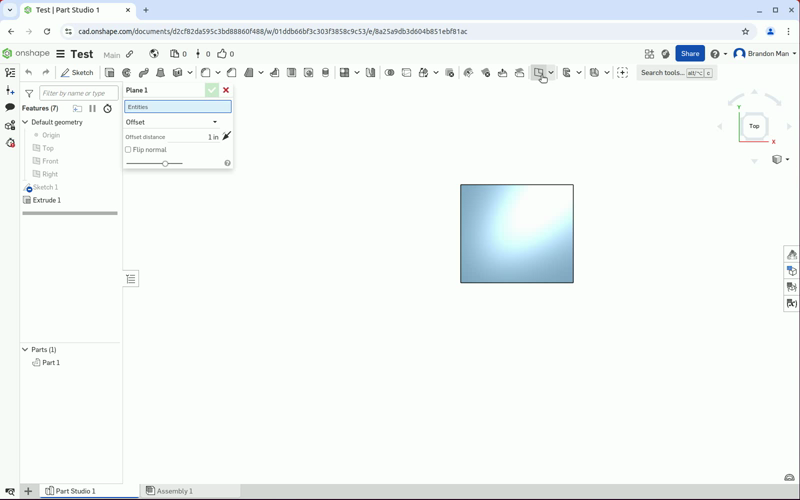
mouse_move(73, 150)
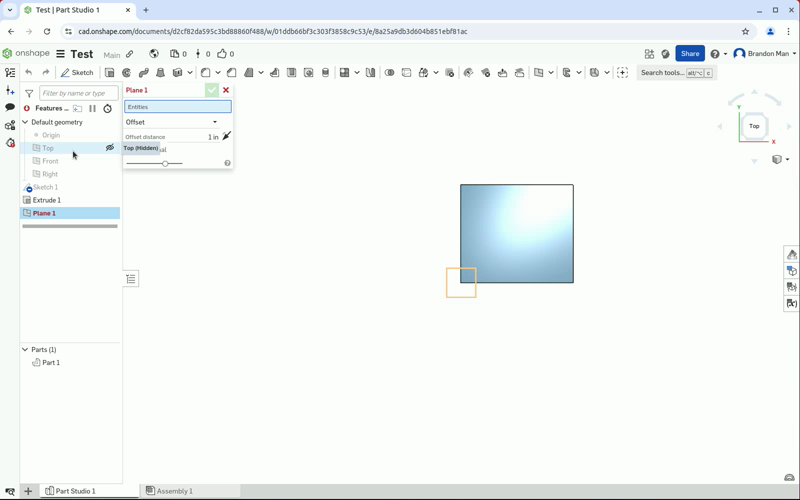
click(73, 150)
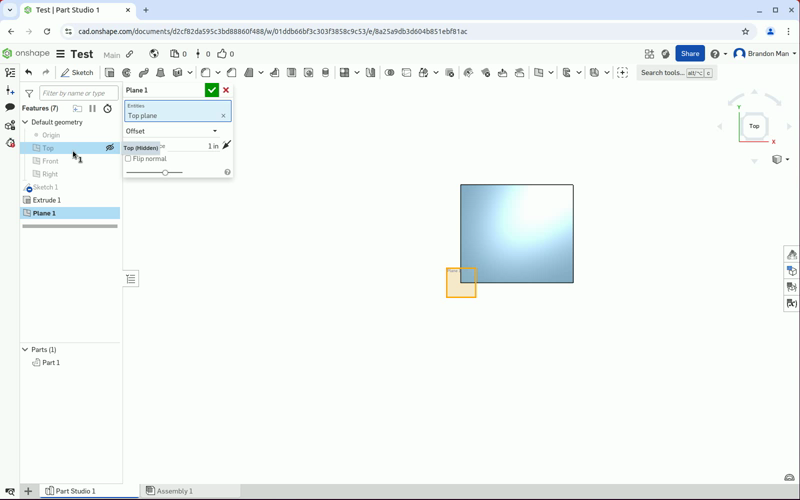
key(tab, 2)
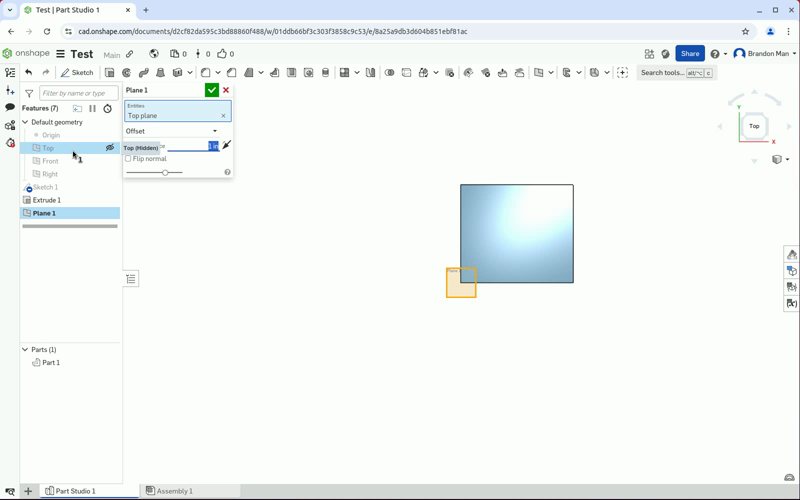
text(0.709)
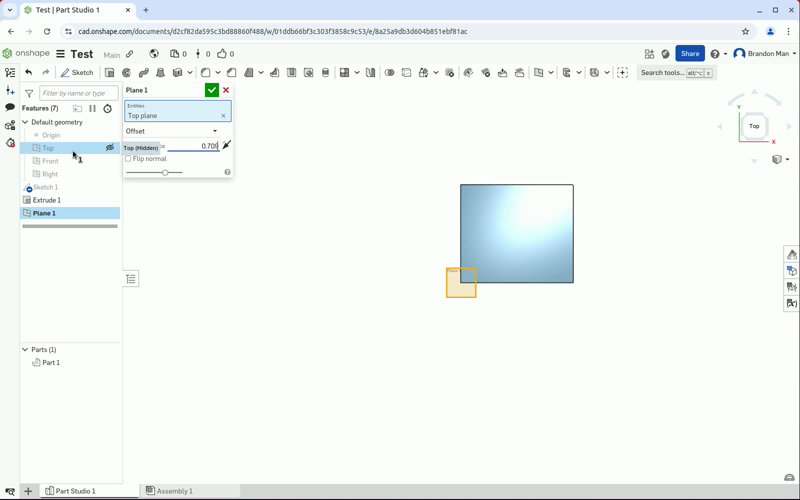
key(enter, 2)
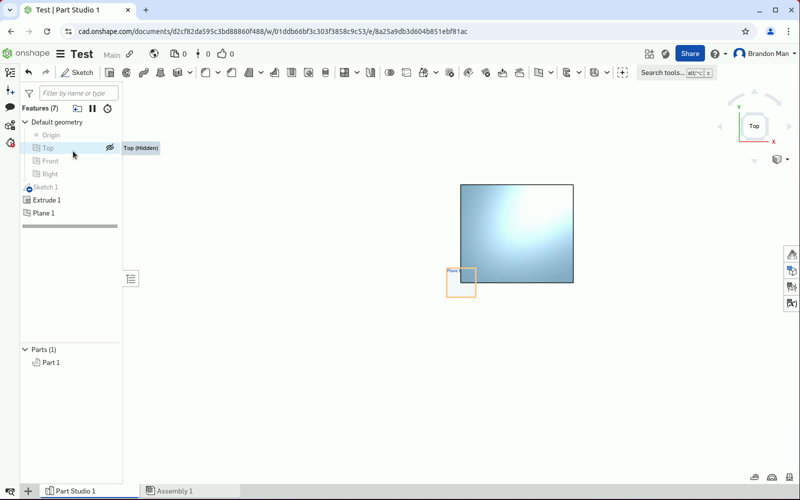
key(shift+s)
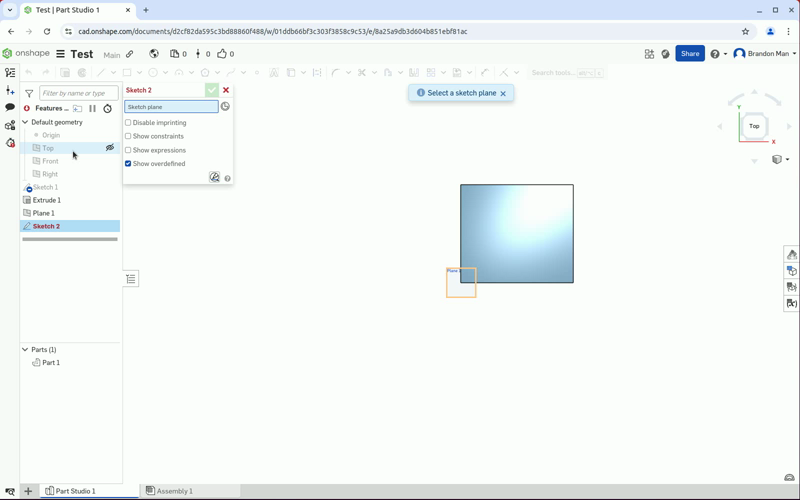
mouse_move(73, 215)
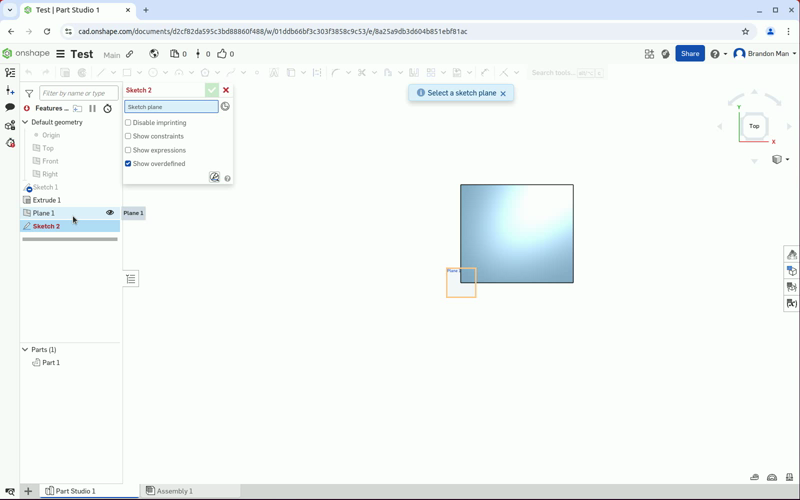
click(73, 215)
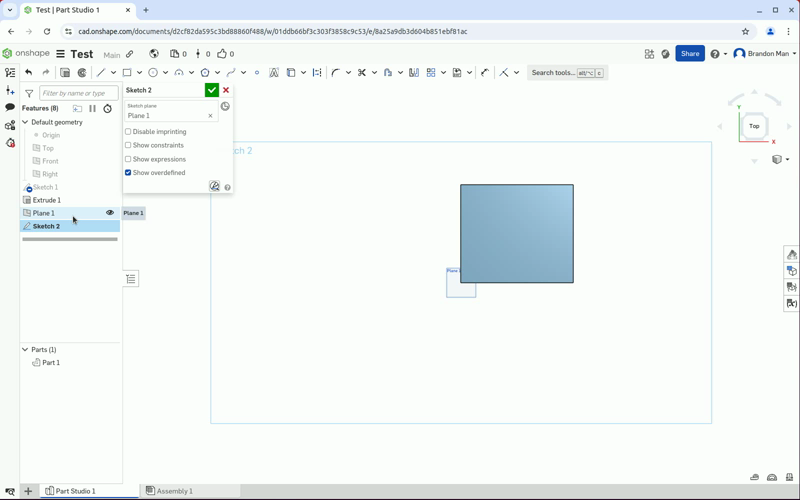
mouse_move(73, 352)
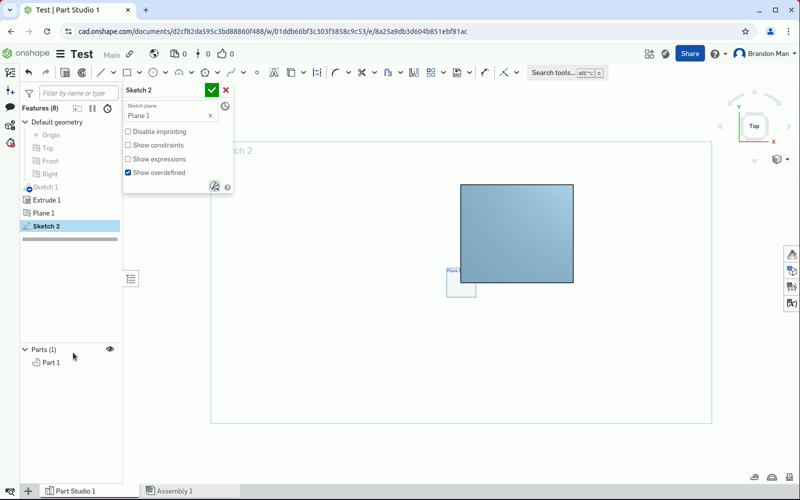
key(y)
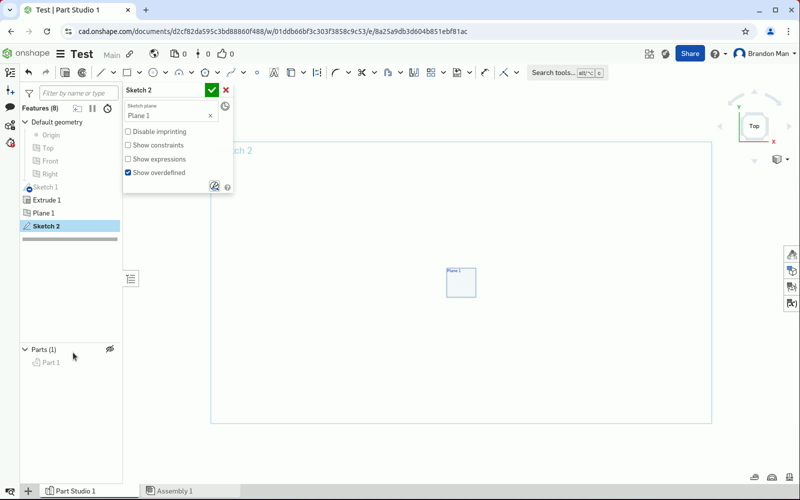
key(l)
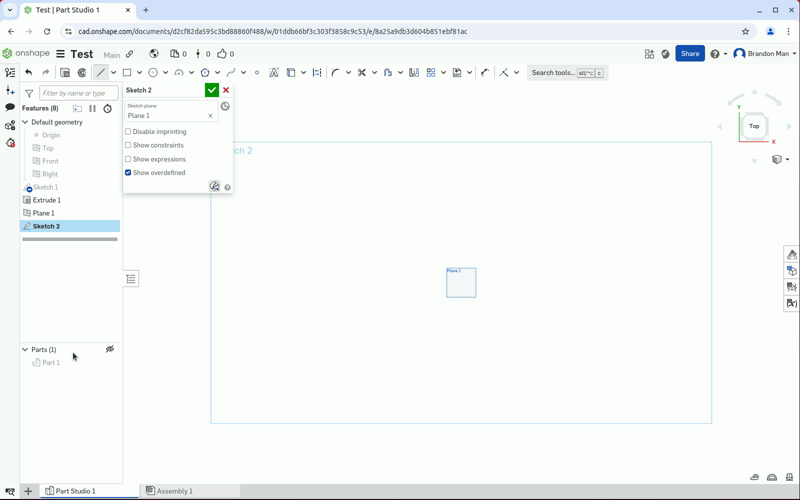
key_down(shift)
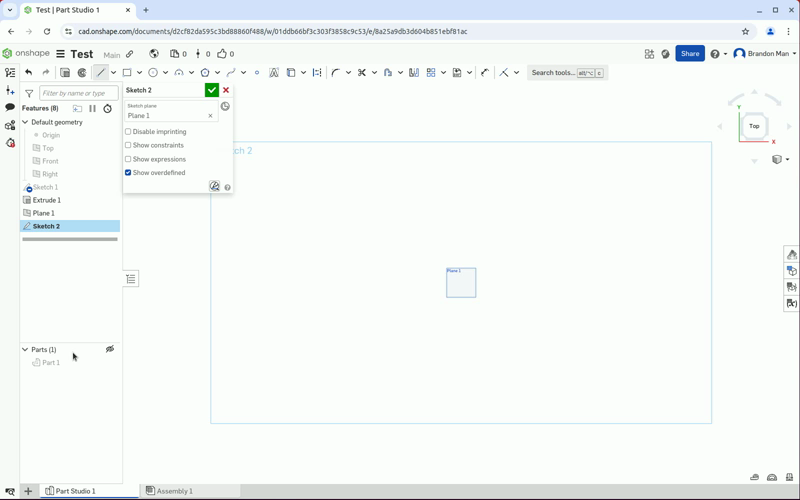
mouse_move(466, 276)
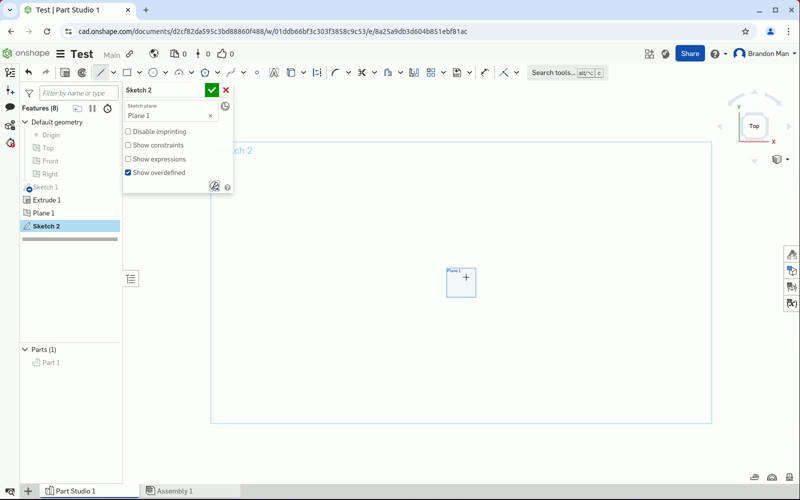
click(466, 276)
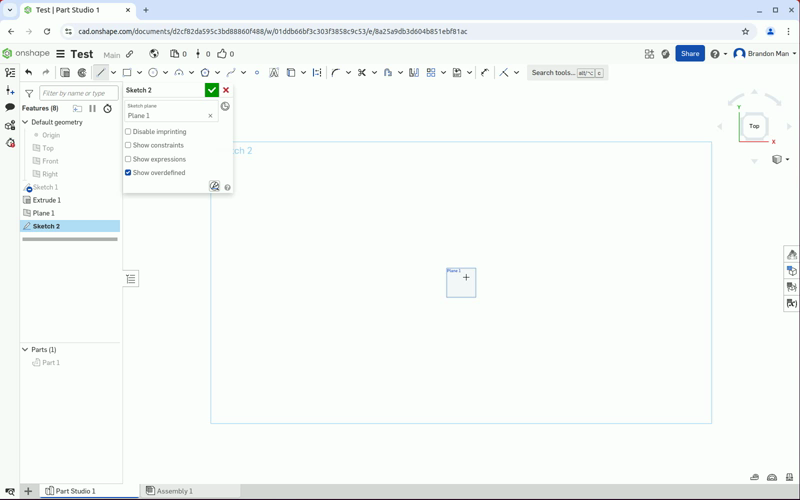
key_up(shift)
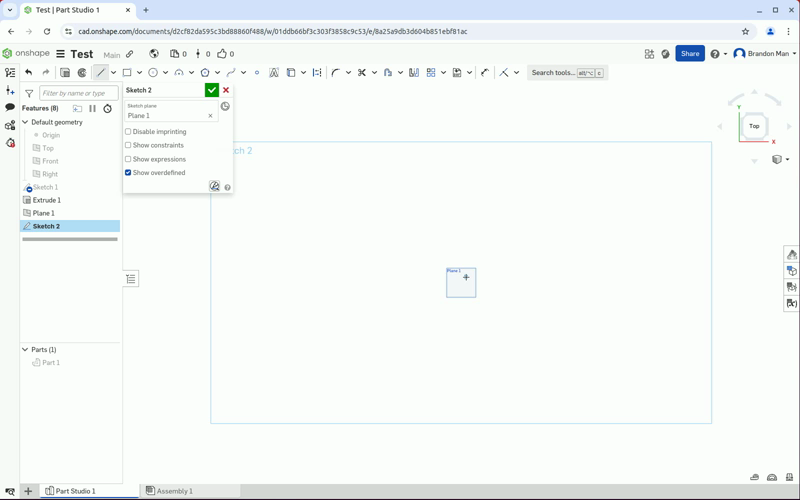
key_down(shift)
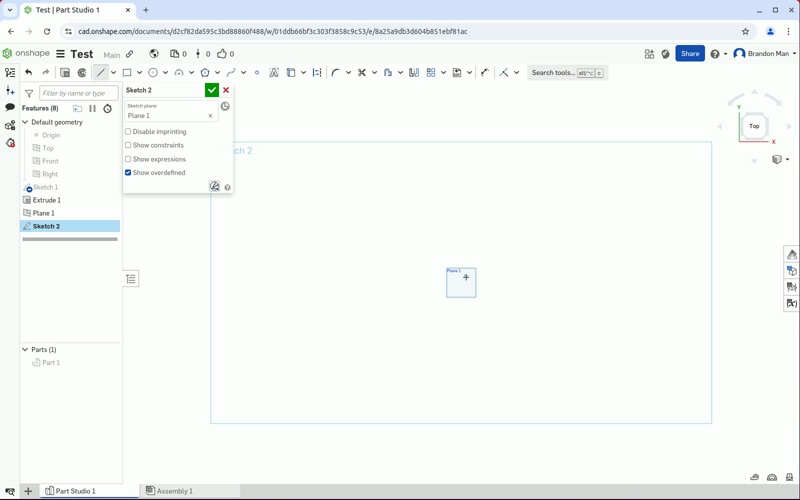
mouse_move(567, 276)
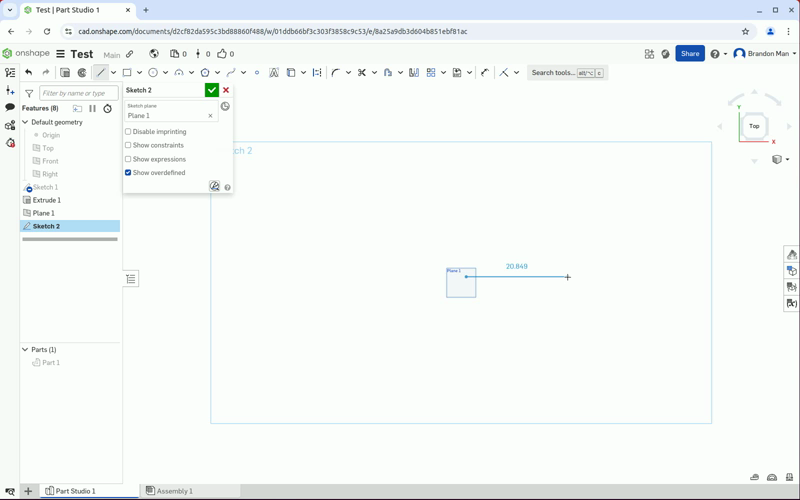
click(567, 276)
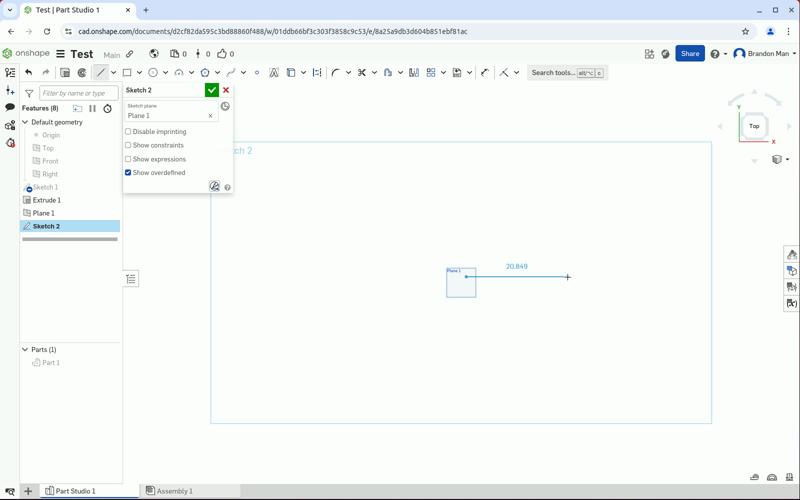
key_up(shift)
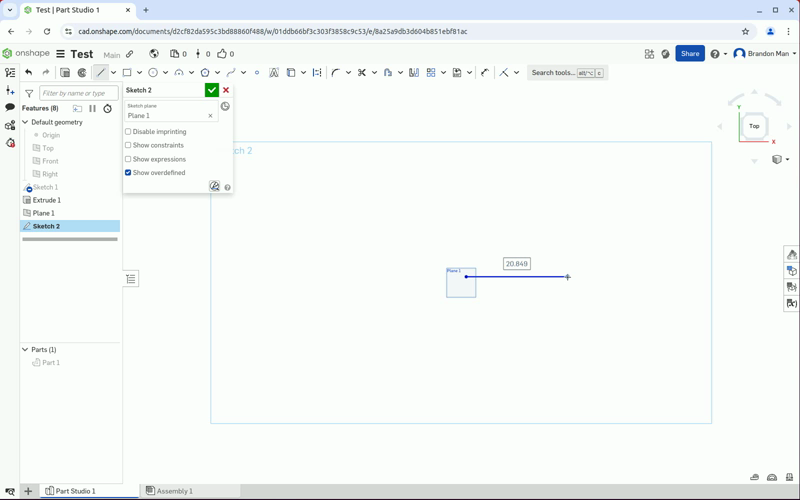
key_down(shift)
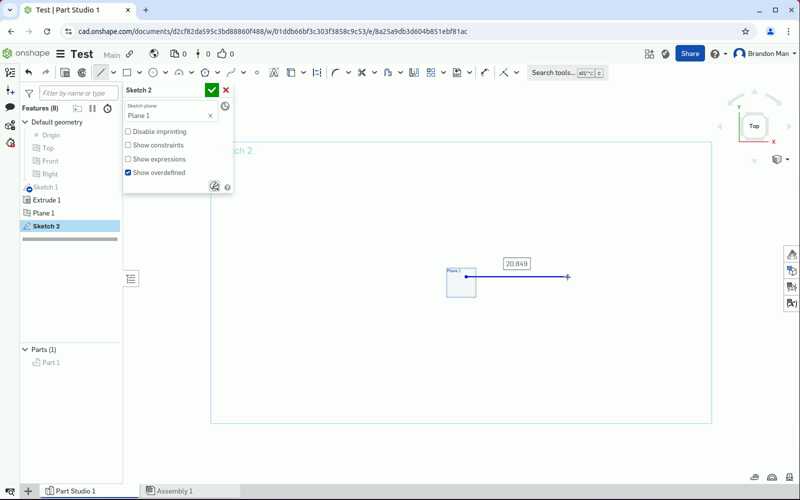
mouse_move(567, 189)
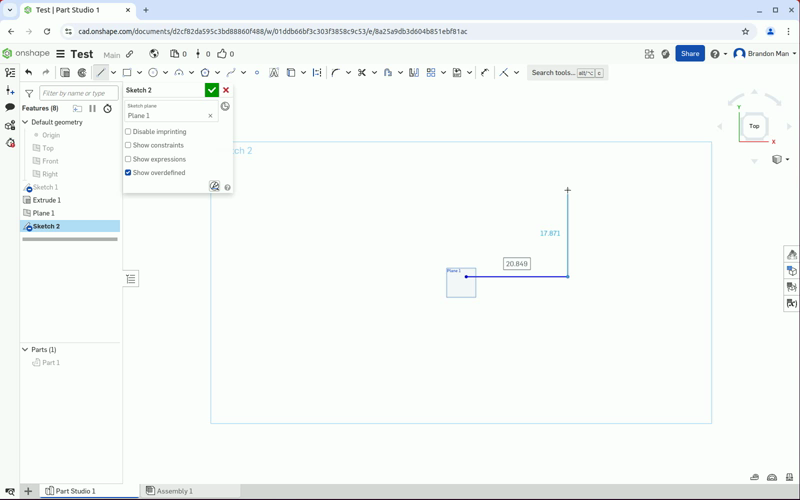
click(567, 189)
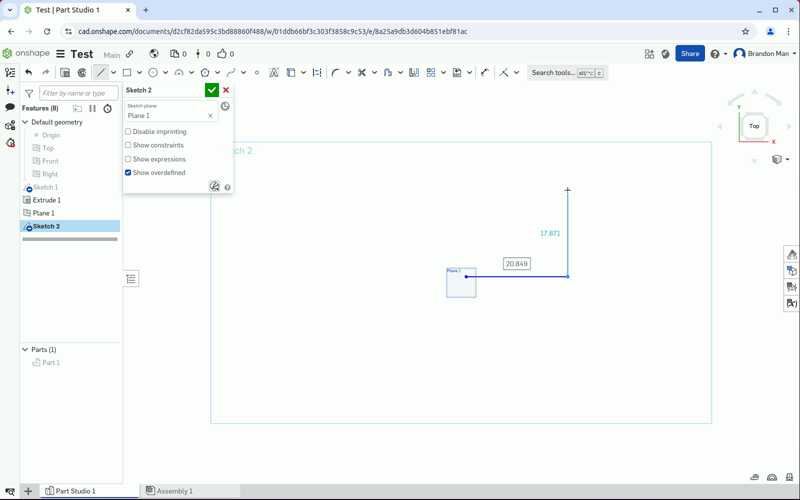
key_up(shift)
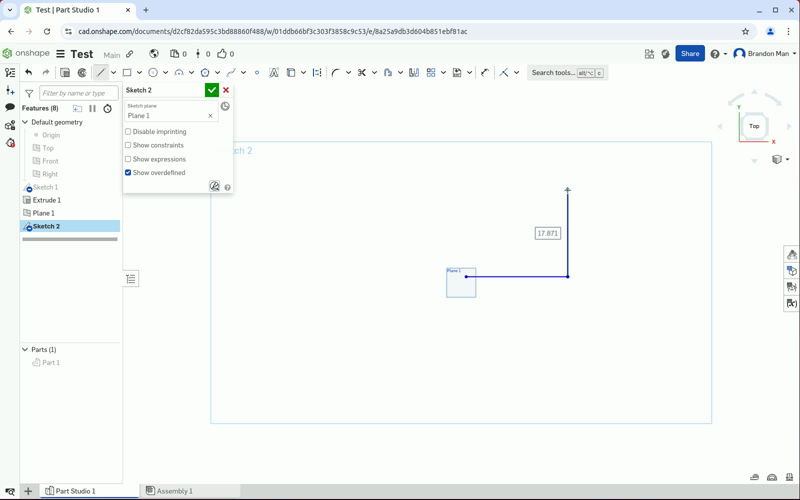
key_down(shift)
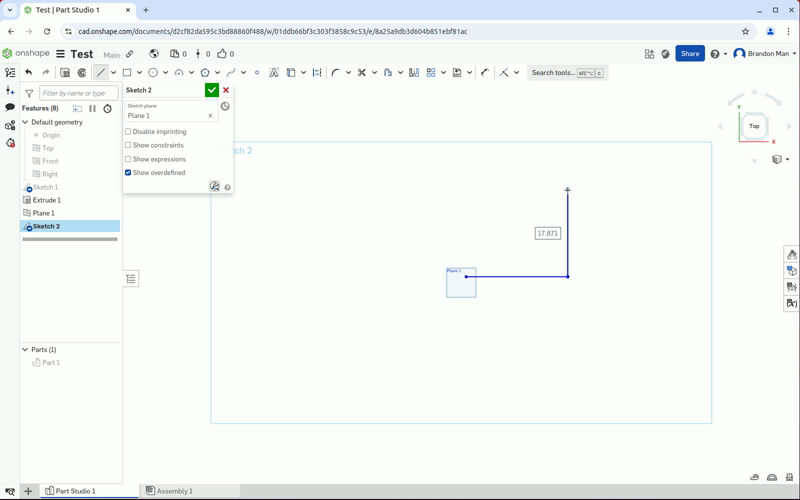
mouse_move(466, 189)
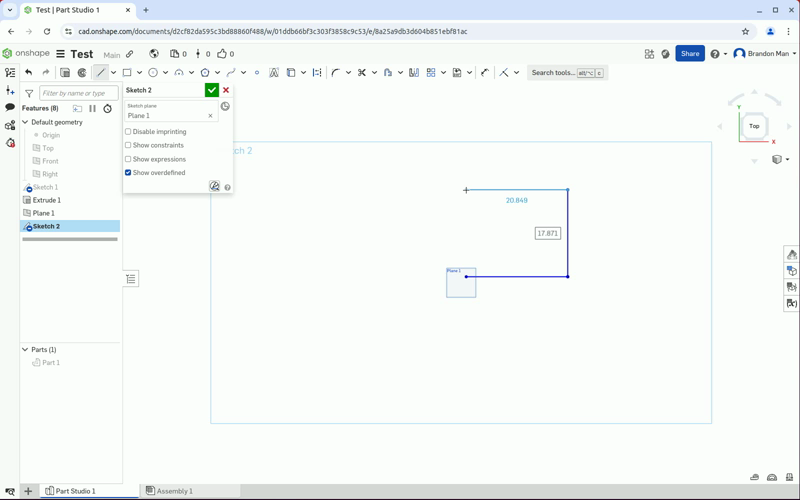
click(466, 189)
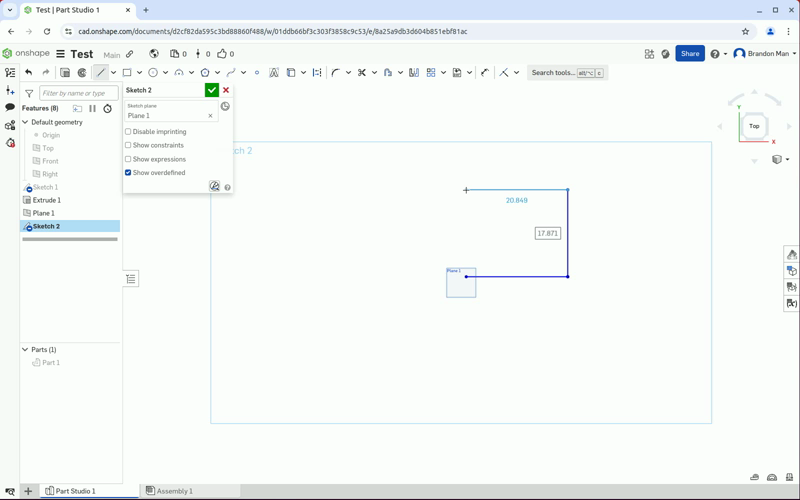
key_up(shift)
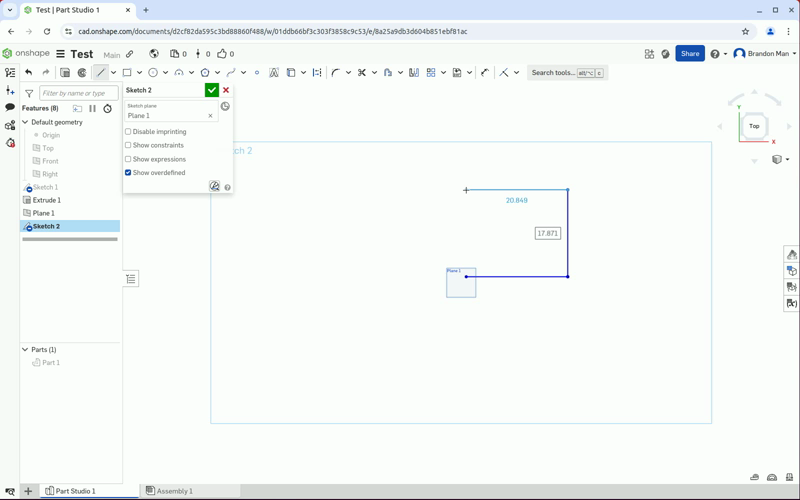
key_down(shift)
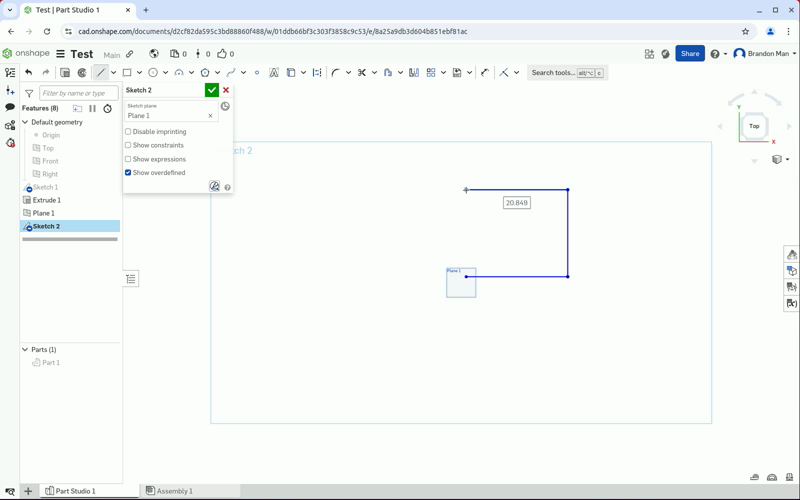
mouse_move(466, 276)
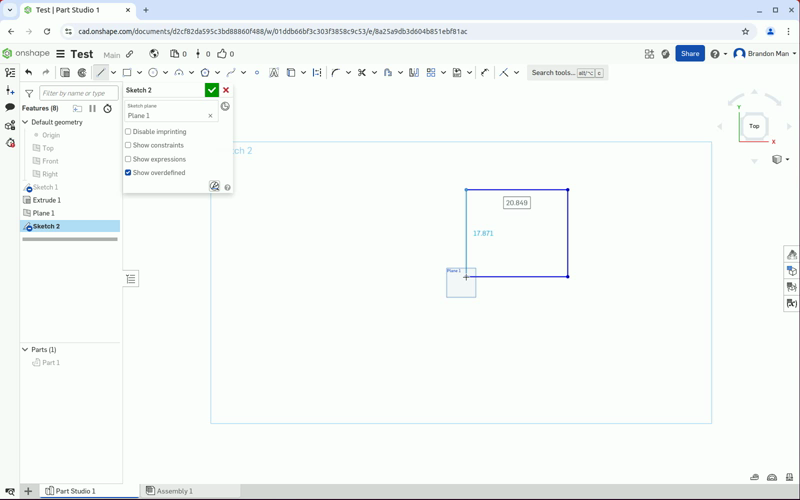
key_up(shift)
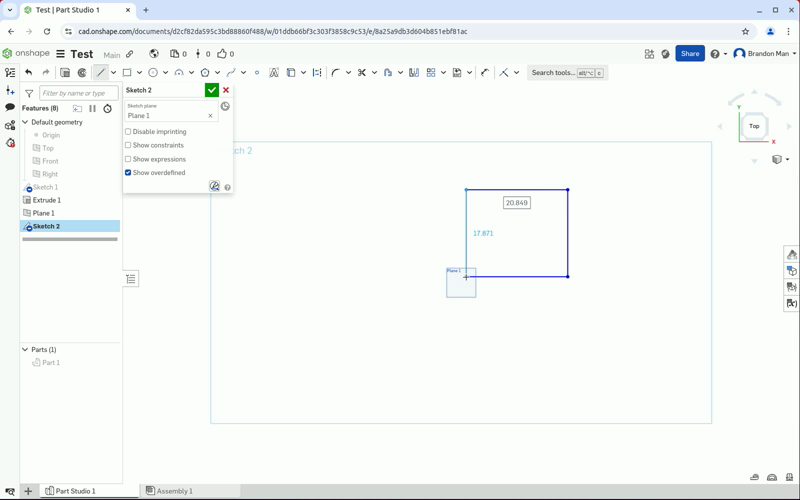
click(466, 276)
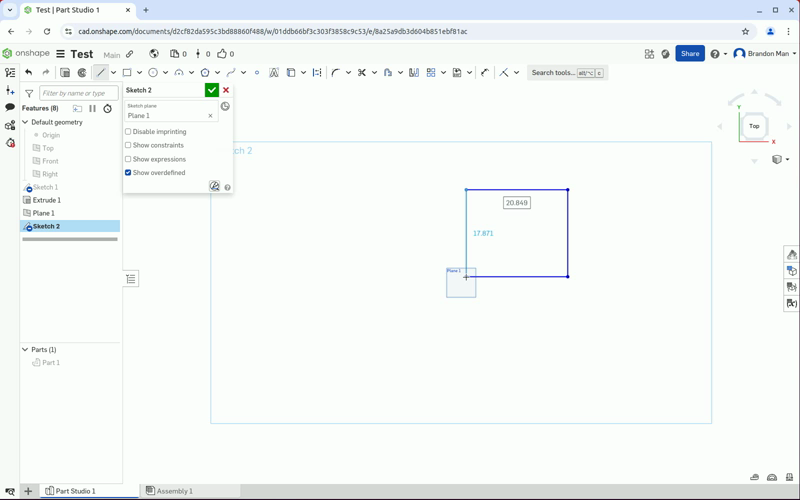
key(esc)
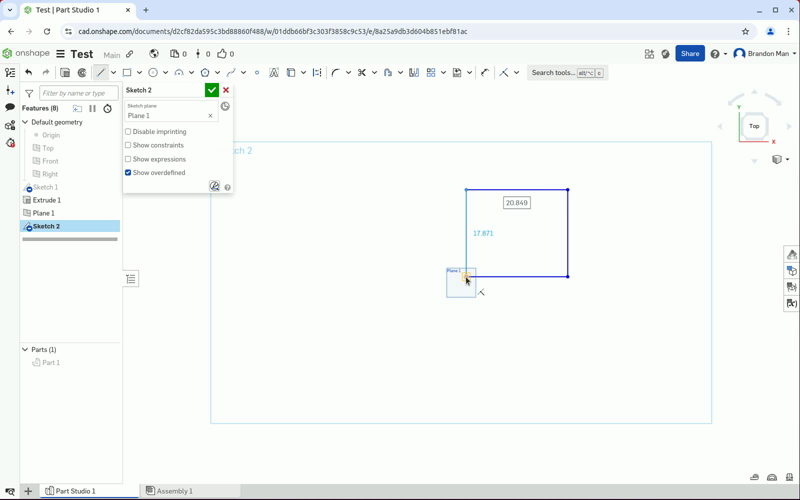
mouse_move(522, 242)
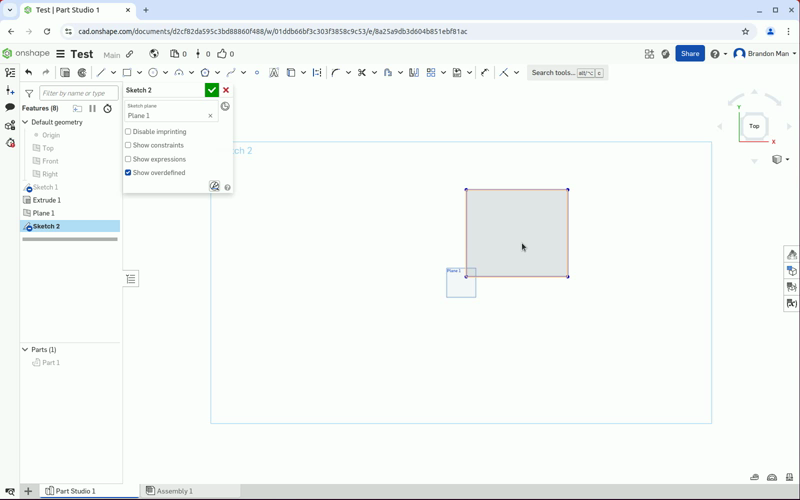
click(522, 242)
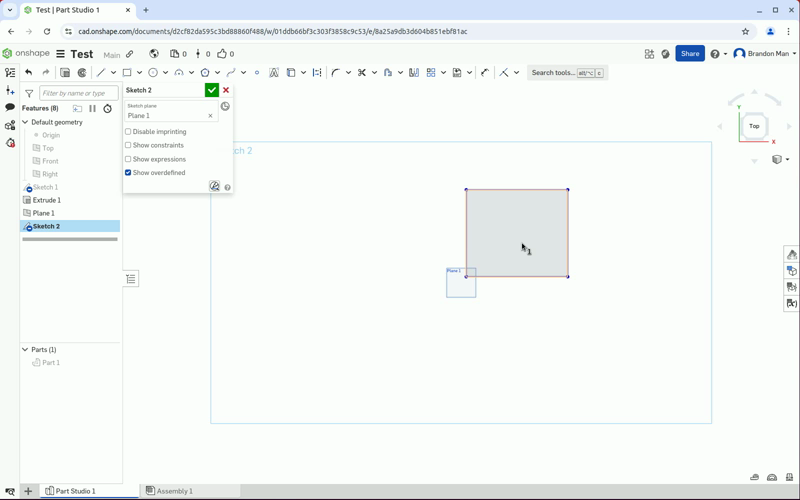
mouse_move(73, 352)
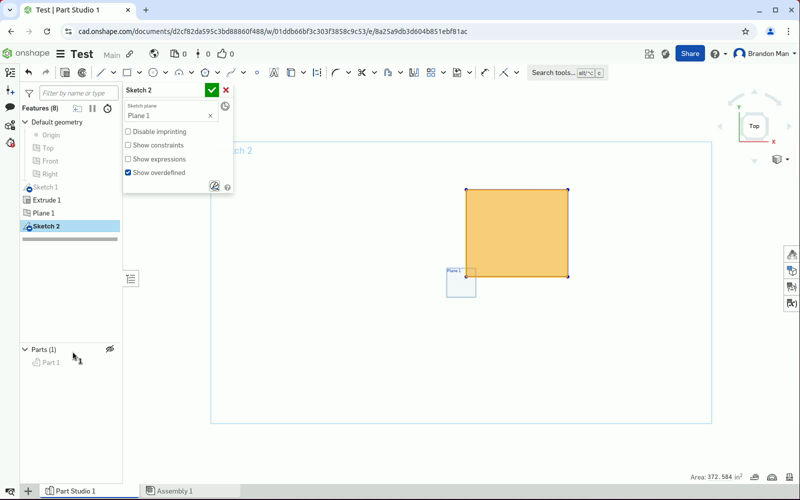
key(shift+y)
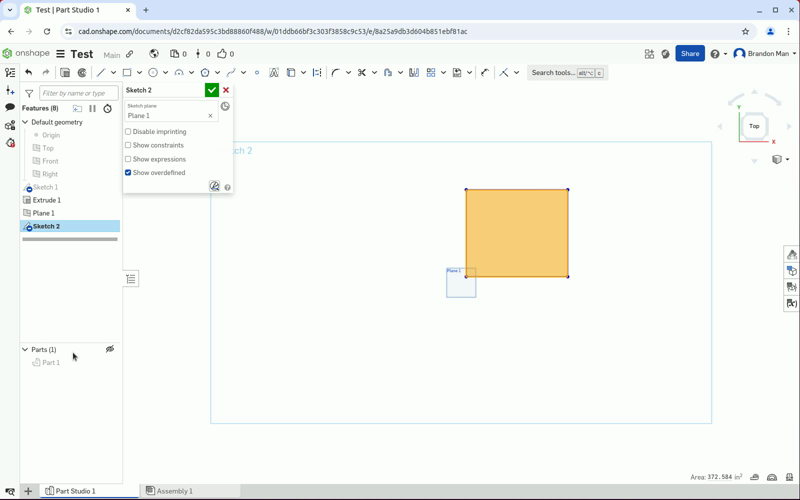
key(shift+e)
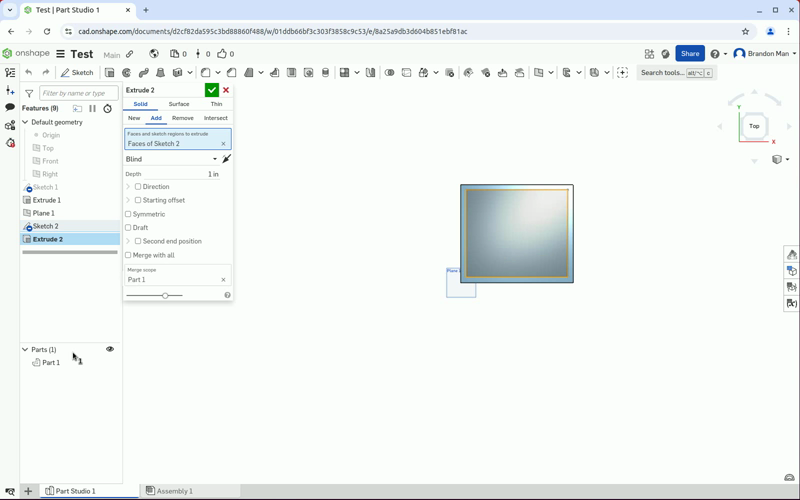
mouse_move(143, 106)
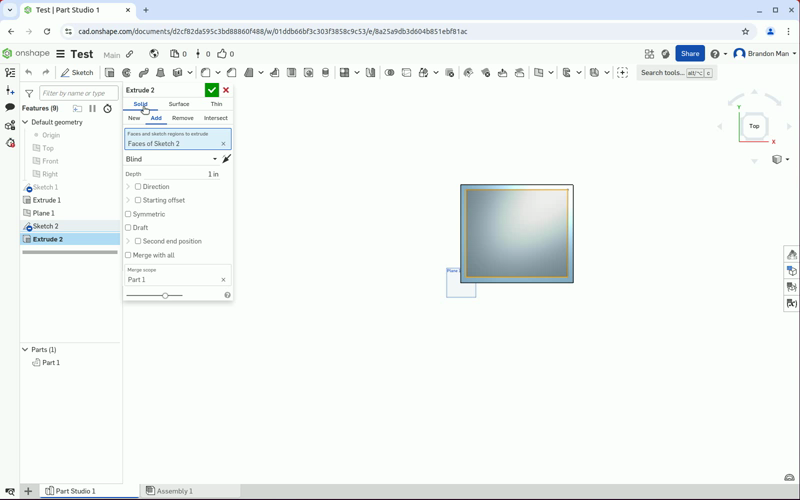
click(143, 106)
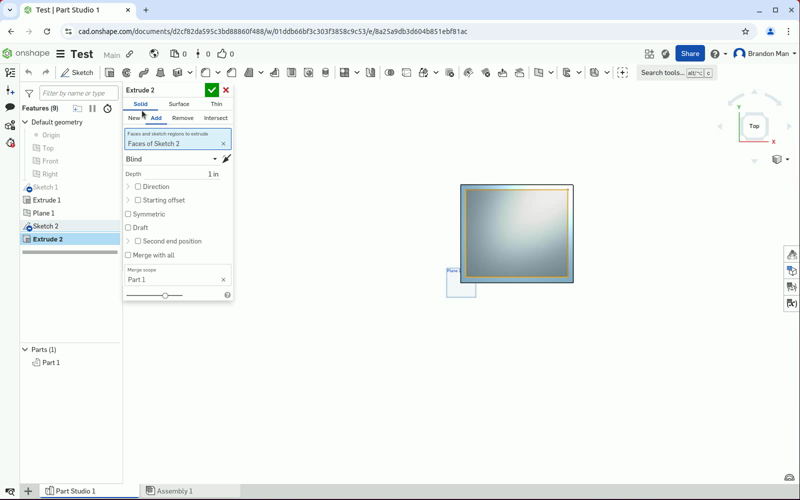
mouse_move(137, 120)
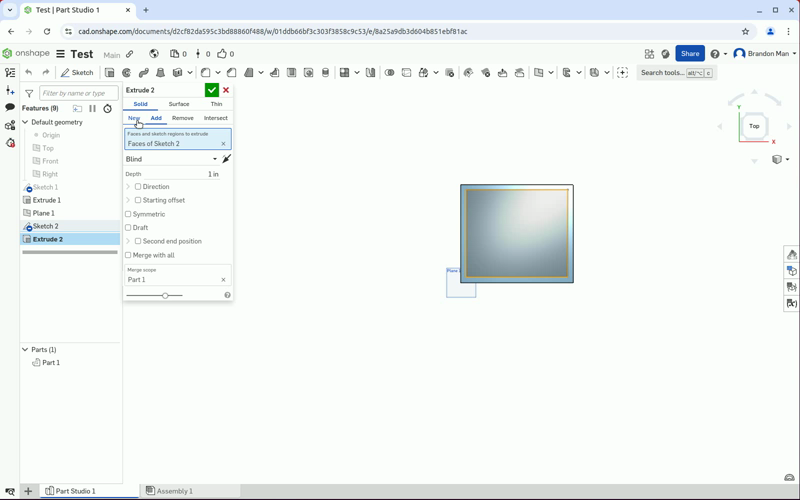
click(137, 120)
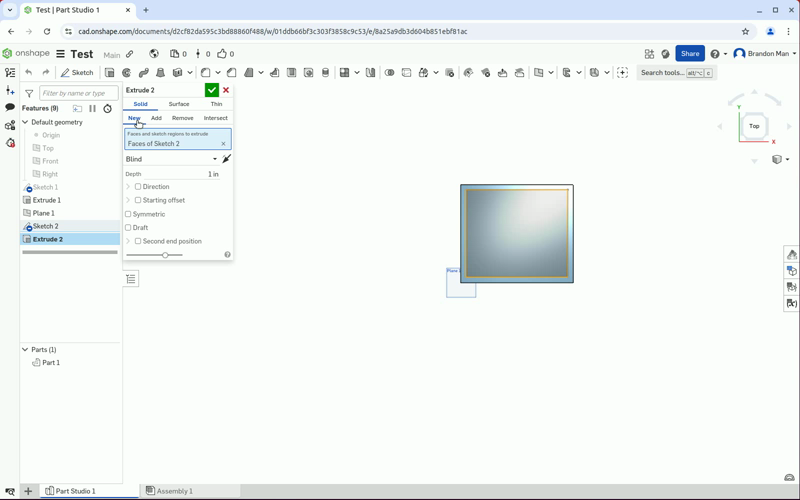
key(tab, 4)
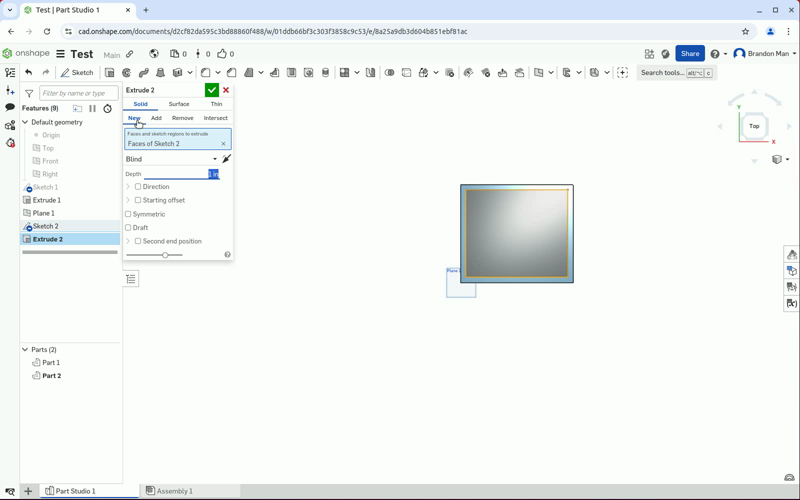
text(0.722)
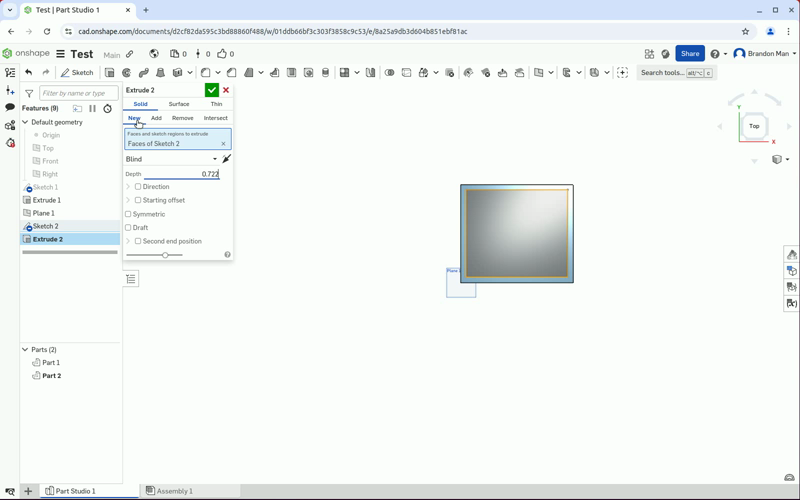
key(enter)
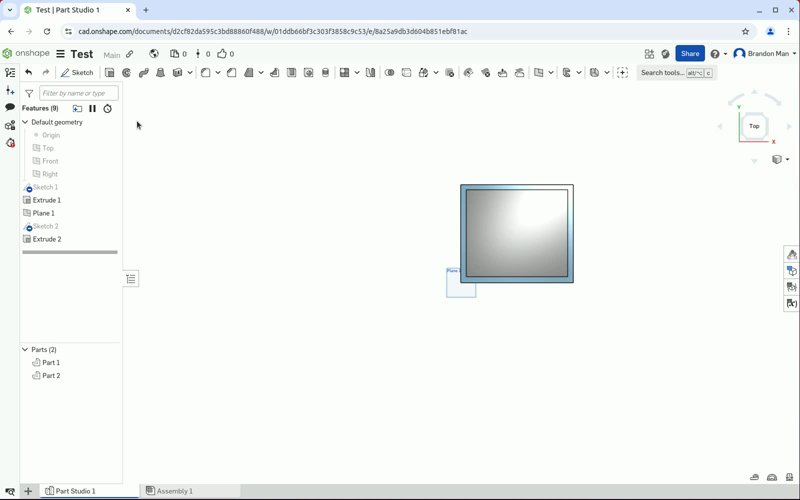
key(shift+h)
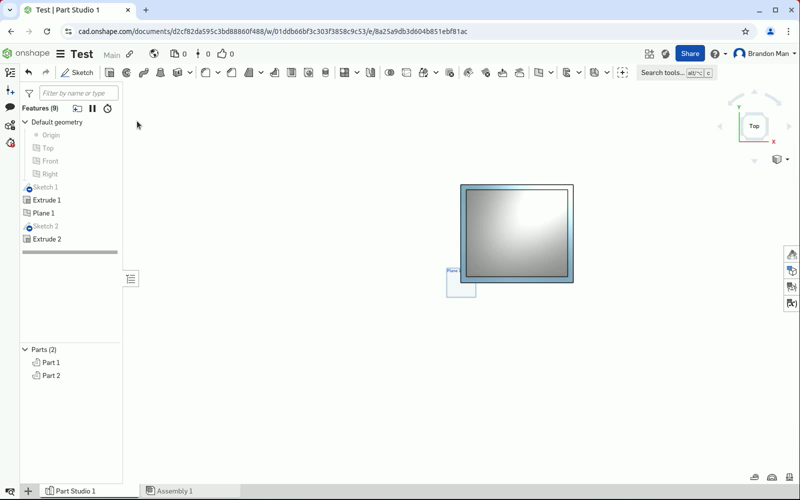
key(shift+h)
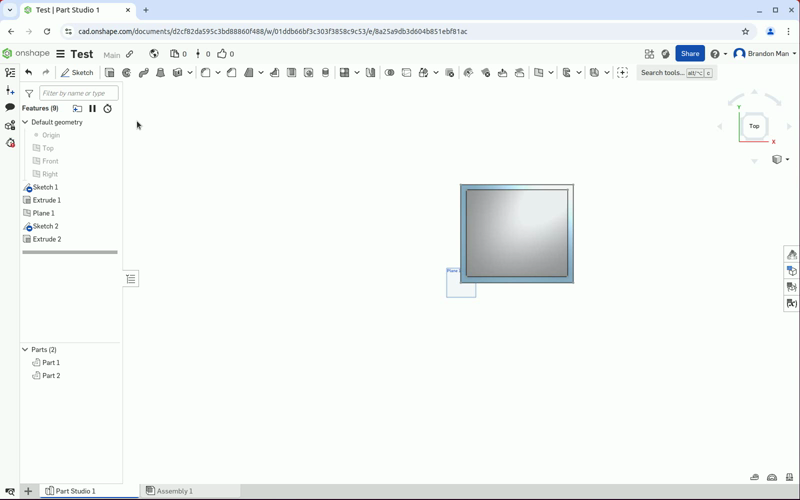
key(shift+7)
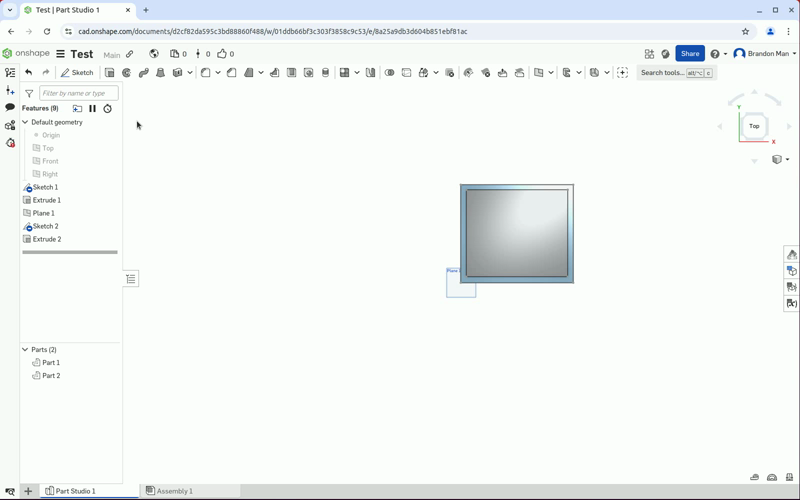
key(up, 3)
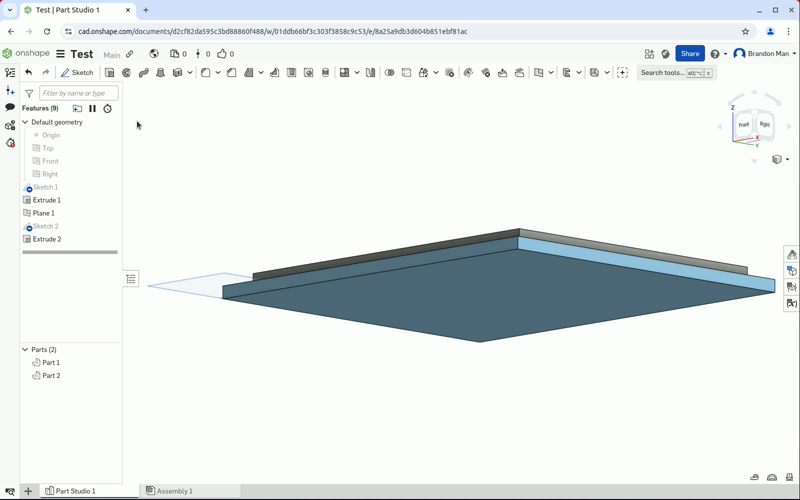
key(left, 3)
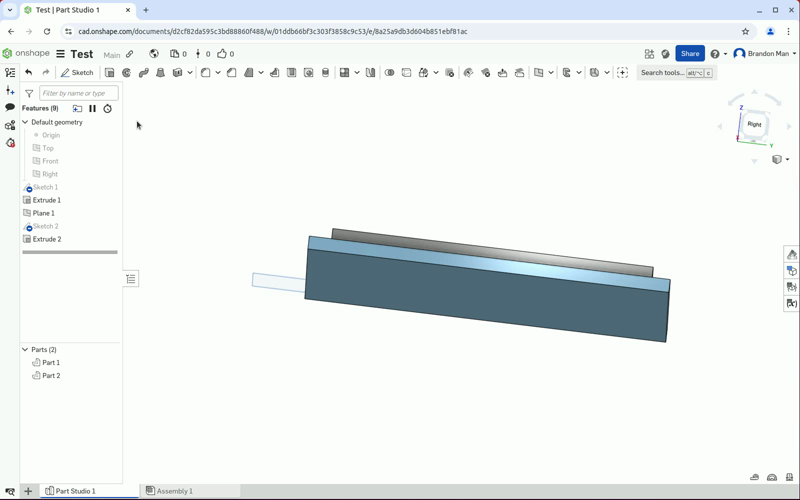
key(right, 3)
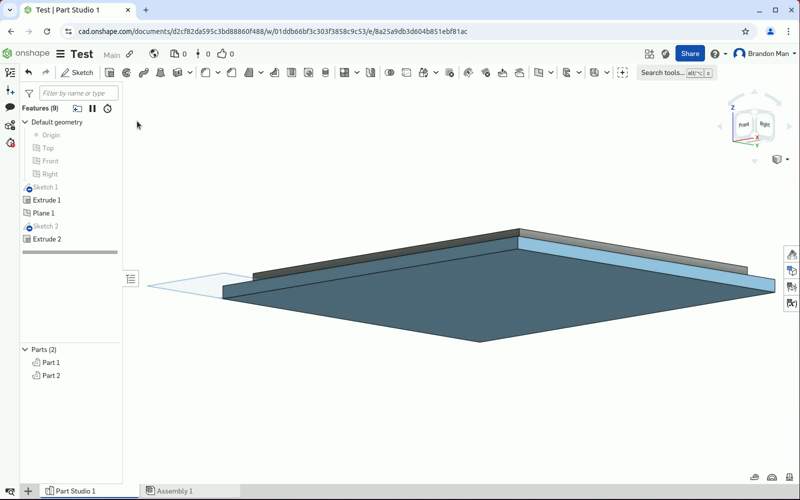
key(down, 3)
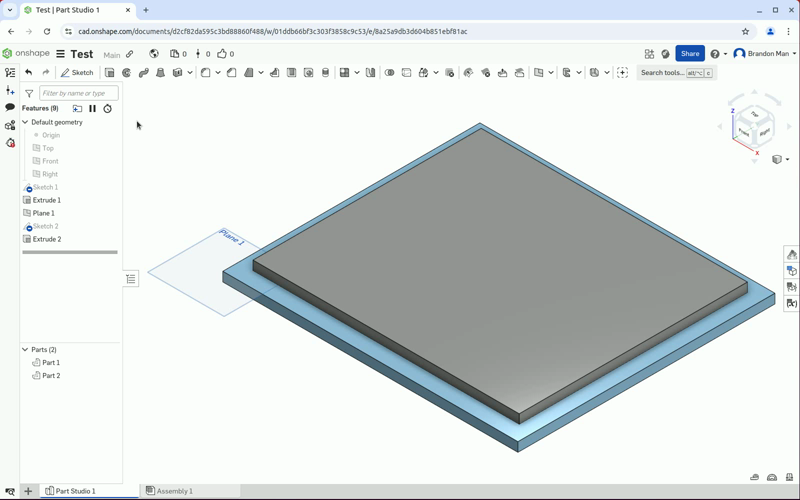
mouse_move(73, 189)
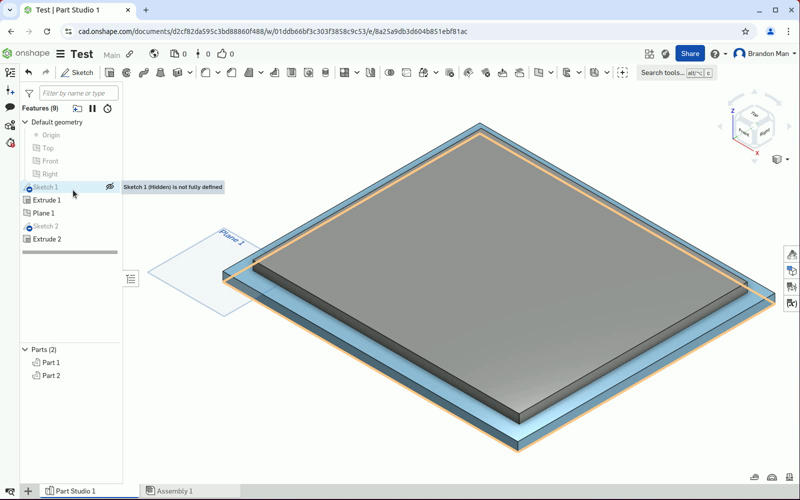
click(73, 189)